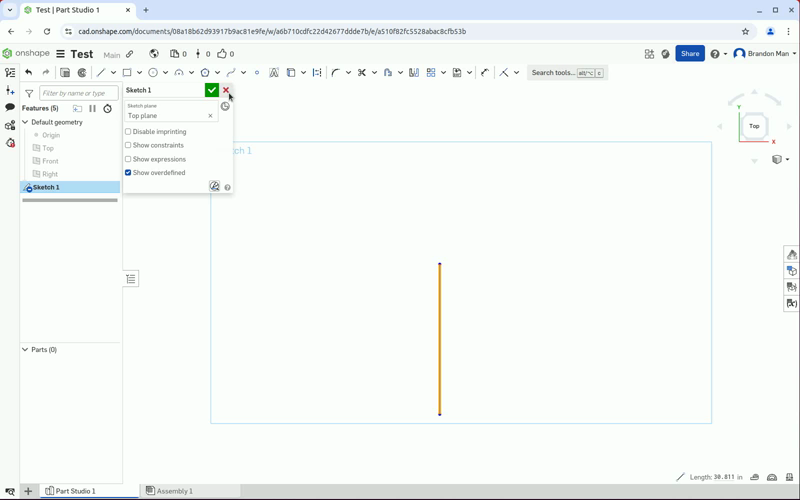
key(shift+h)
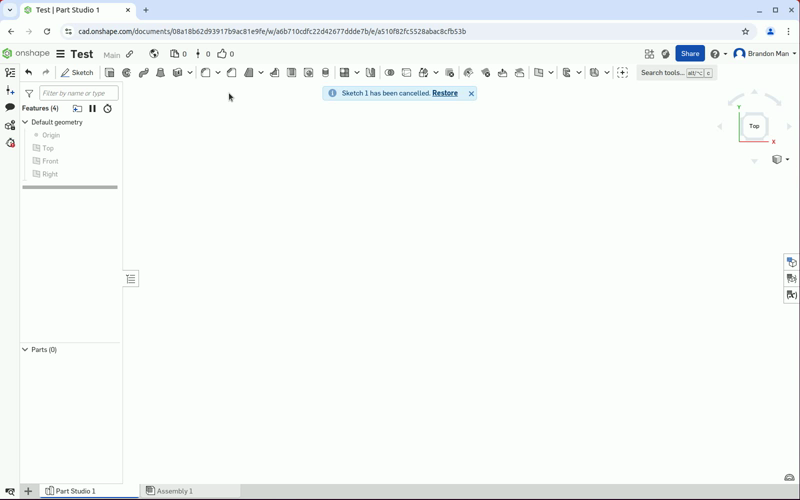
mouse_move(73, 352)
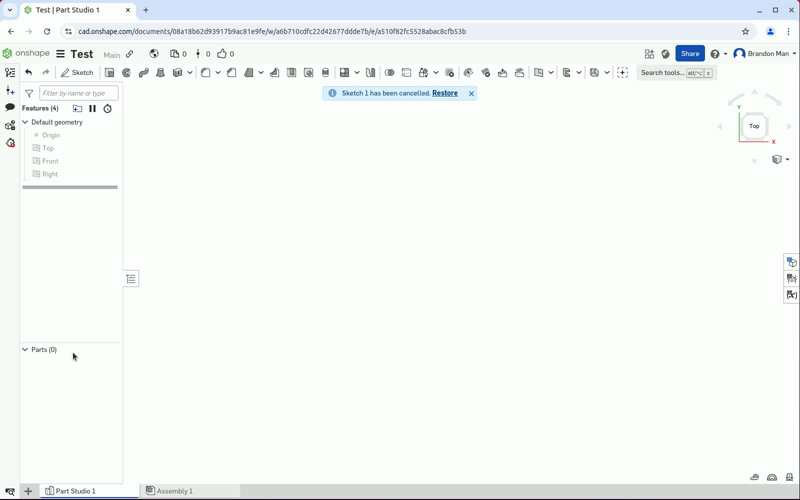
key(y)
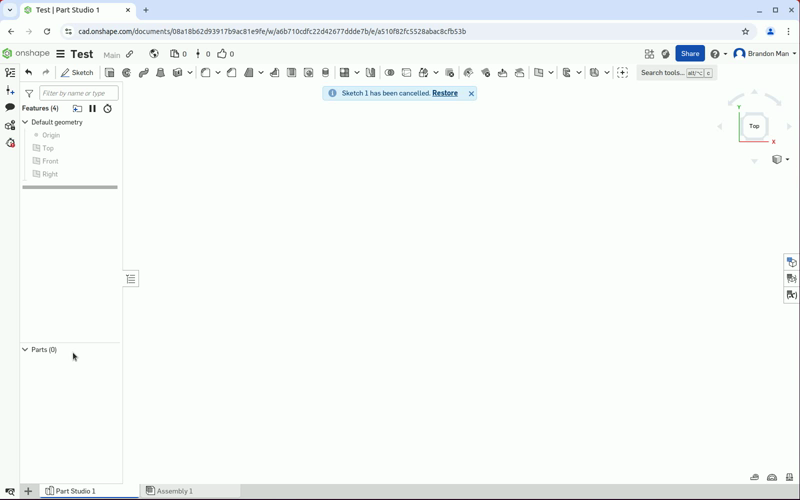
key(shift+p)
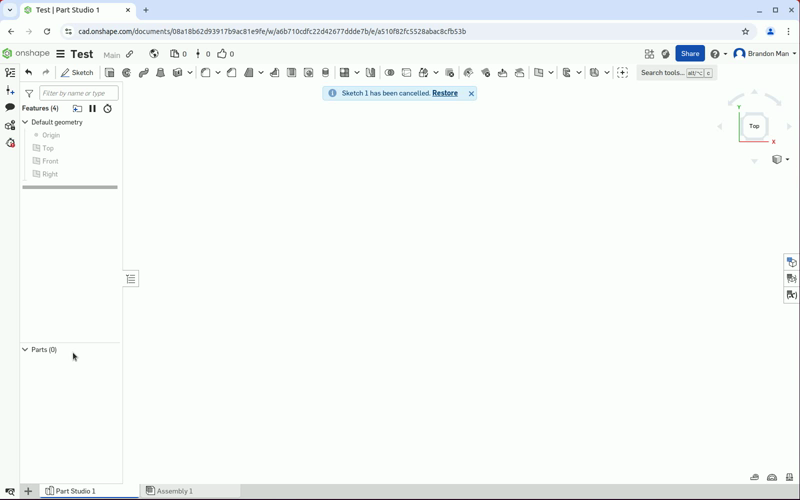
key(space)
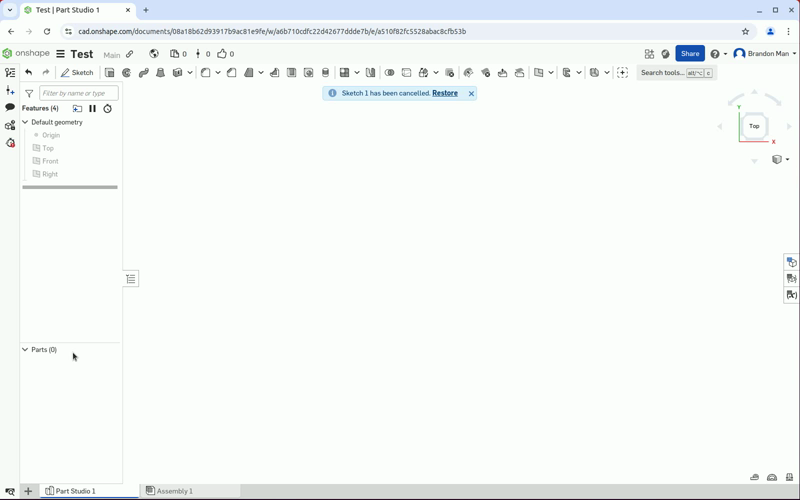
key_down(shift)
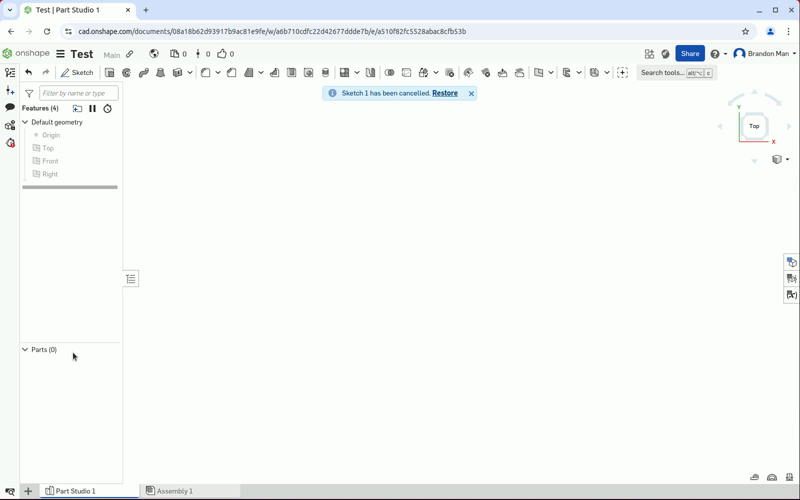
key(up)
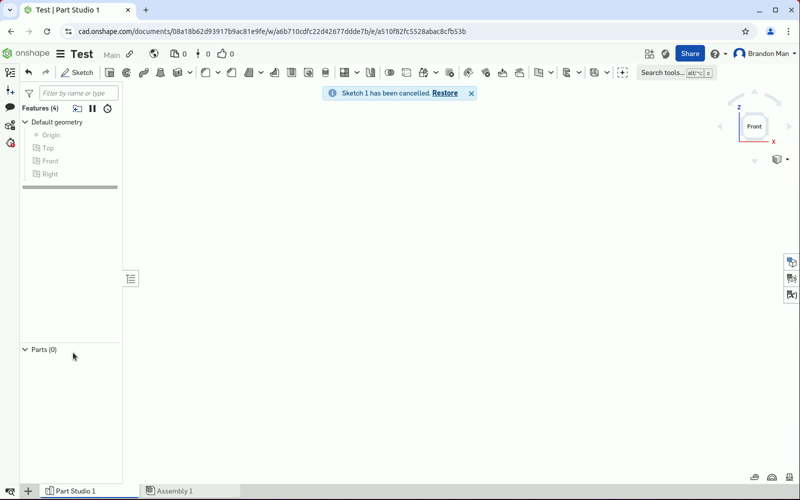
key_up(shift)
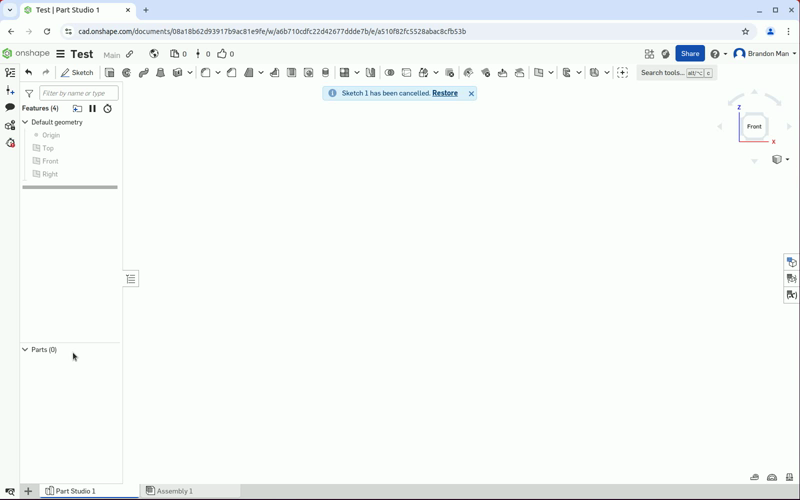
mouse_move(73, 352)
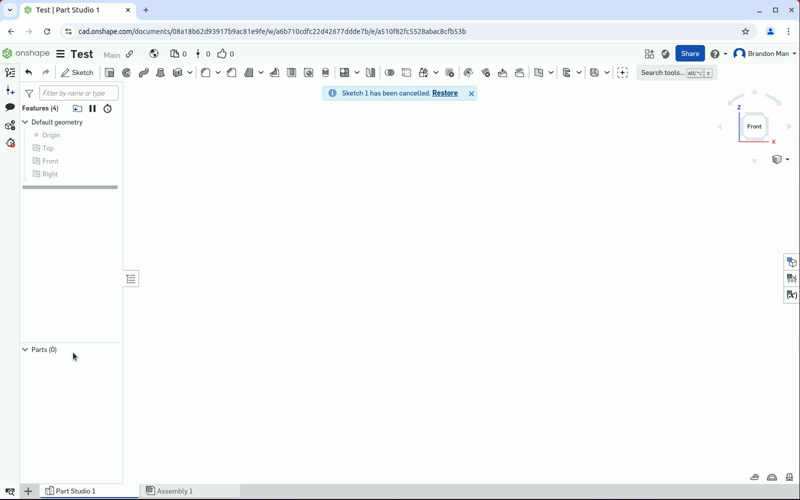
key(shift+y)
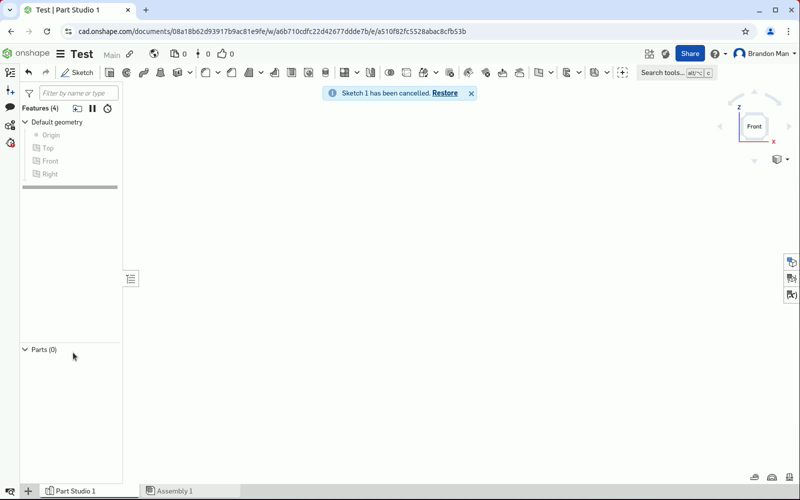
key(shift+s)
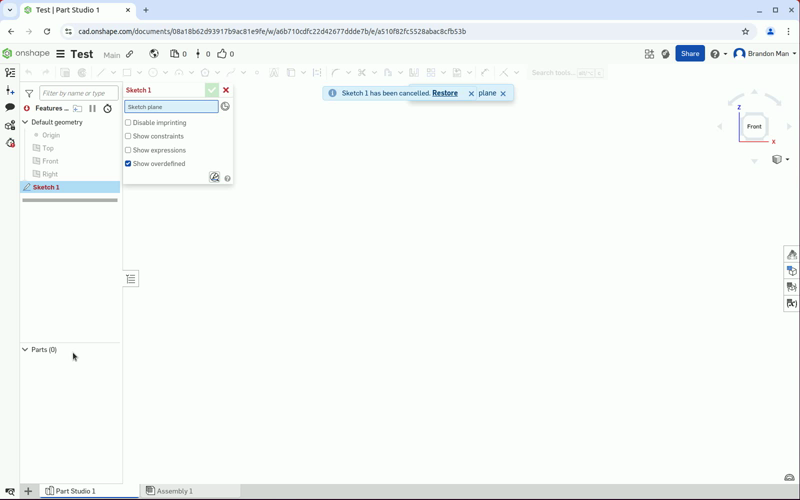
mouse_move(73, 163)
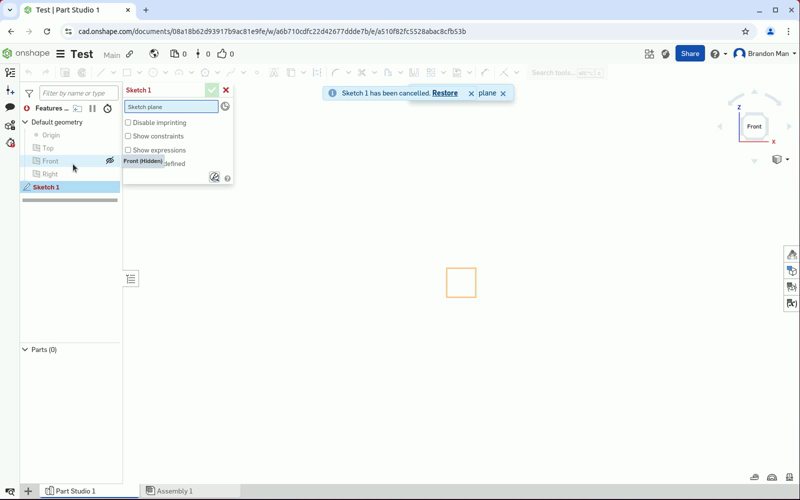
click(73, 163)
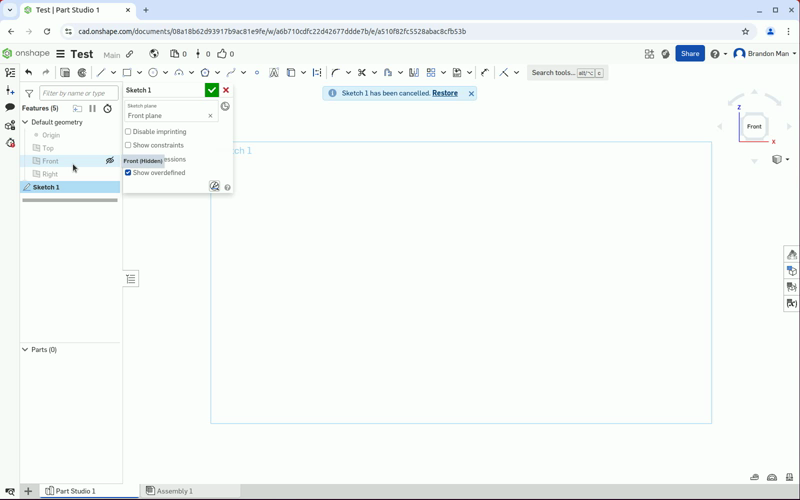
mouse_move(73, 352)
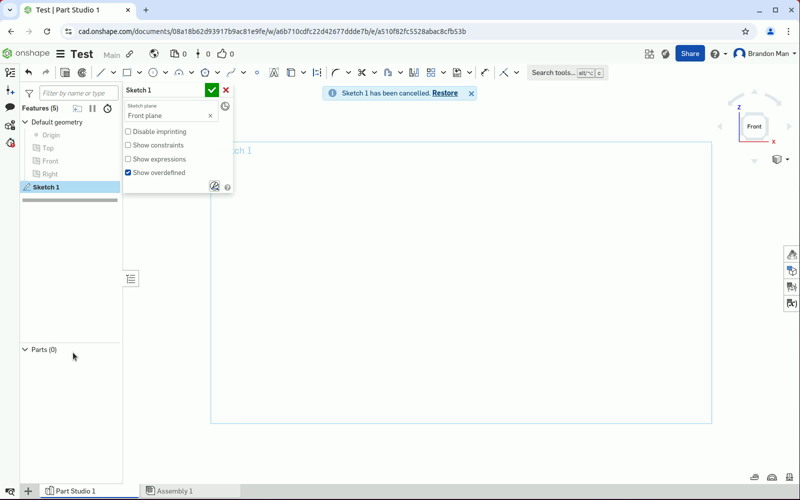
key(y)
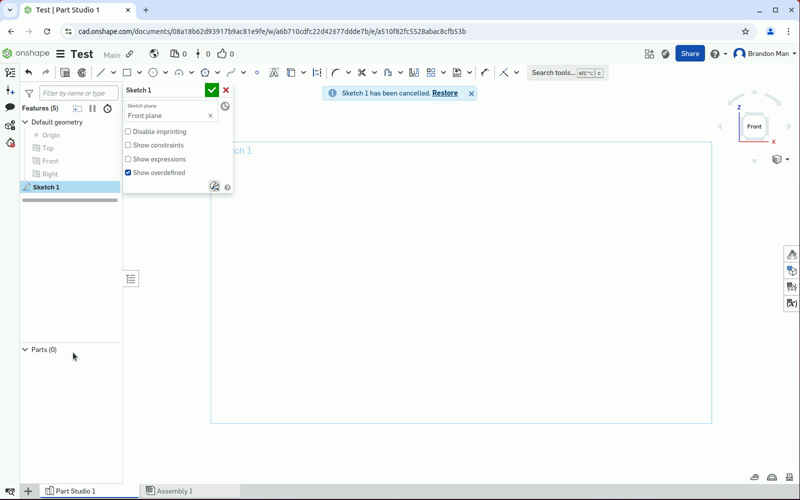
key(c)
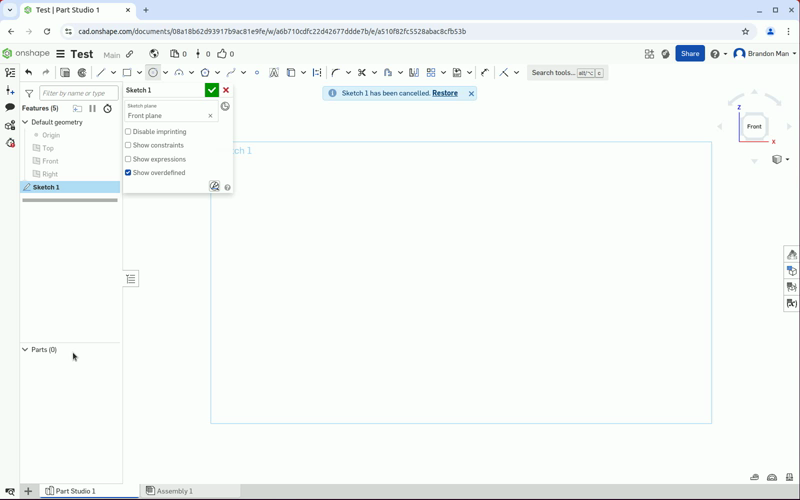
key_down(shift)
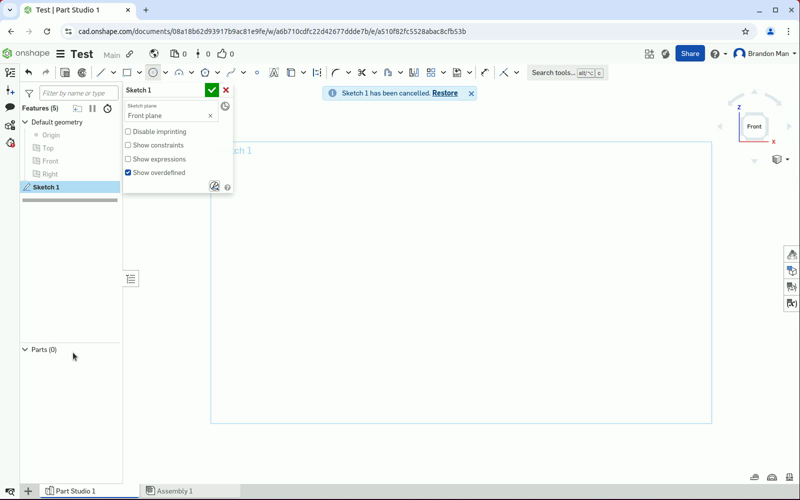
mouse_move(461, 282)
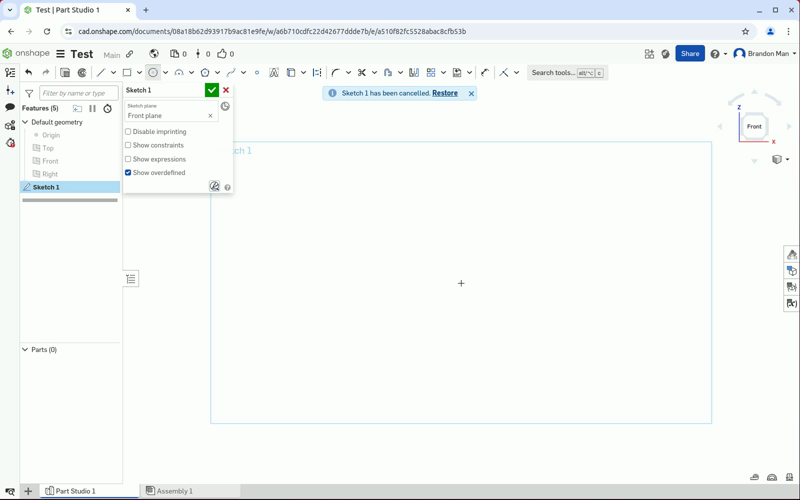
click(461, 282)
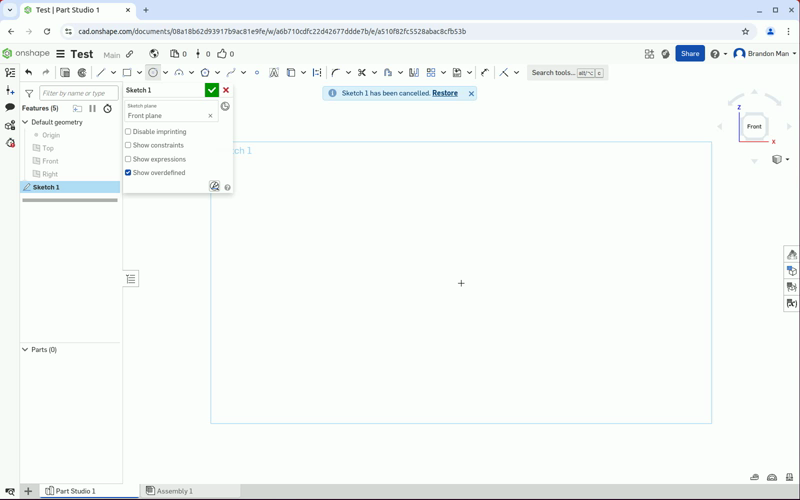
key_up(shift)
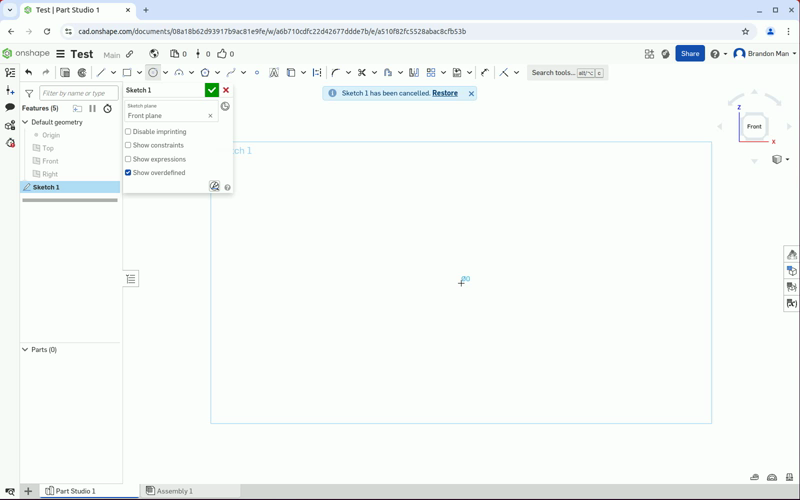
mouse_move(474, 282)
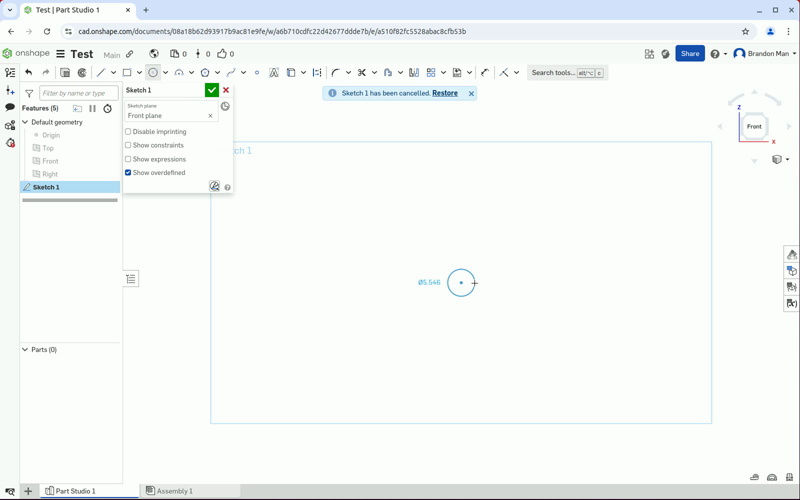
click(474, 282)
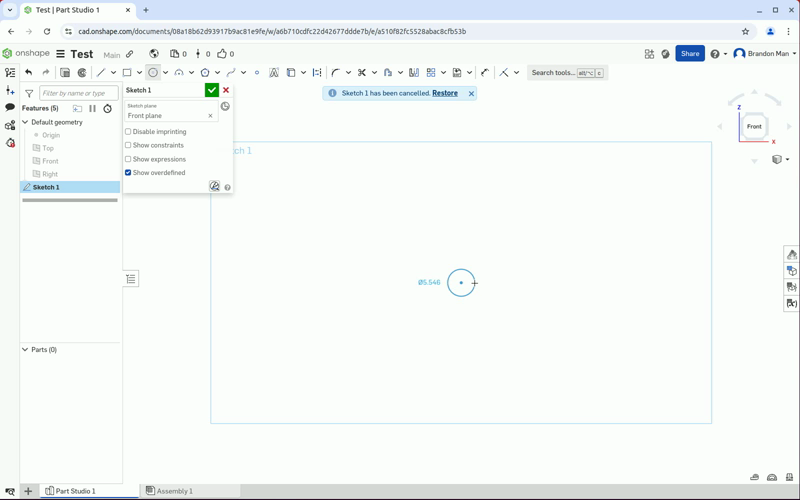
key(esc)
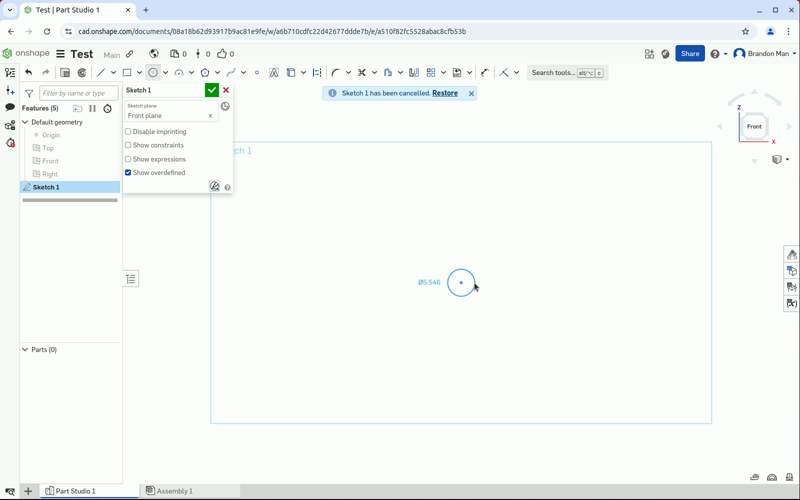
mouse_move(469, 281)
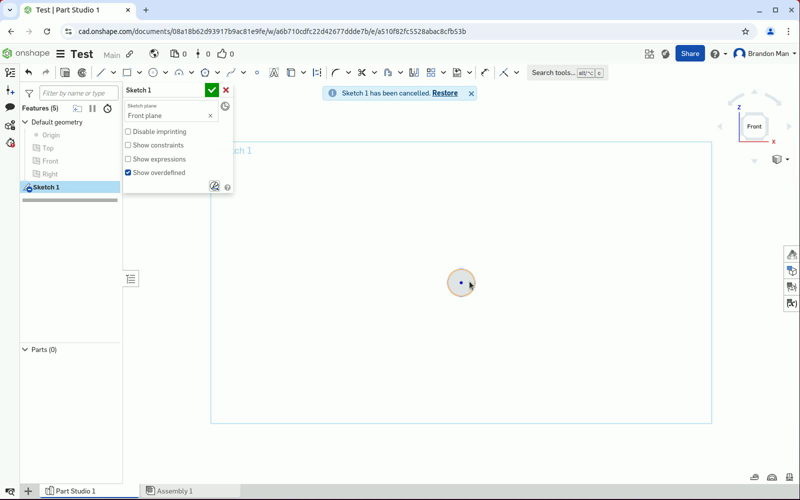
scroll(6)
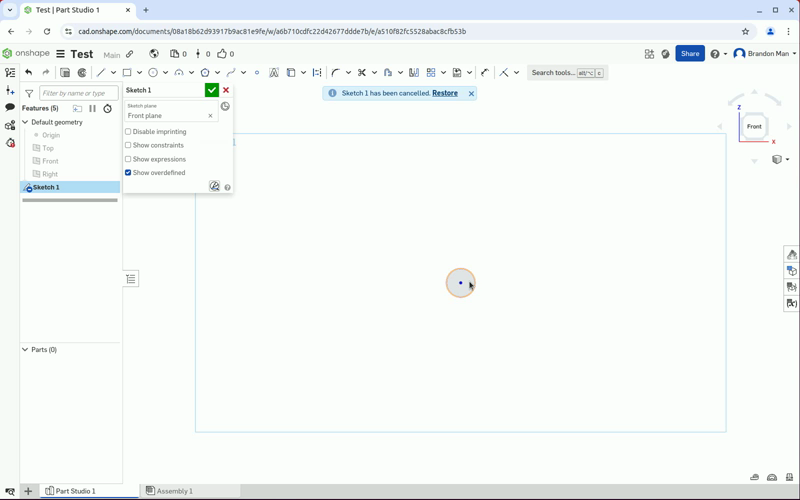
scroll(6)
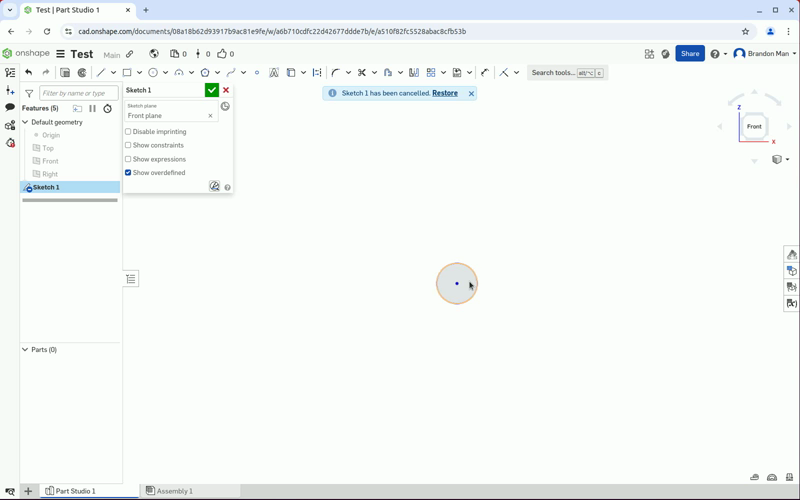
scroll(6)
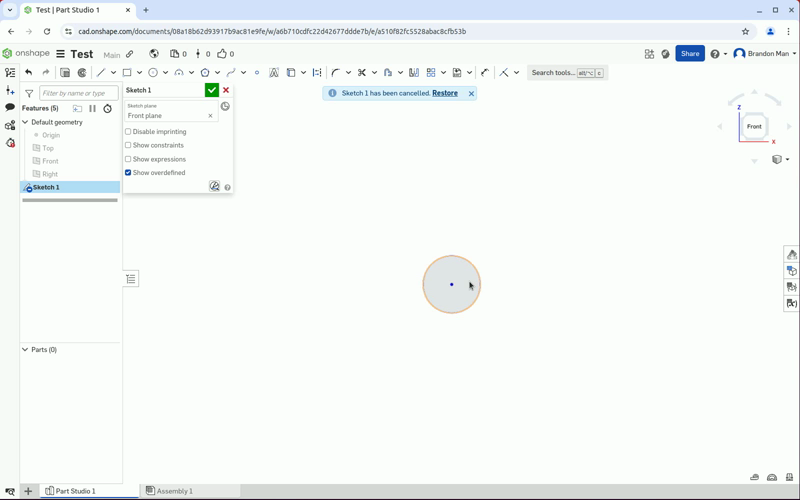
scroll(6)
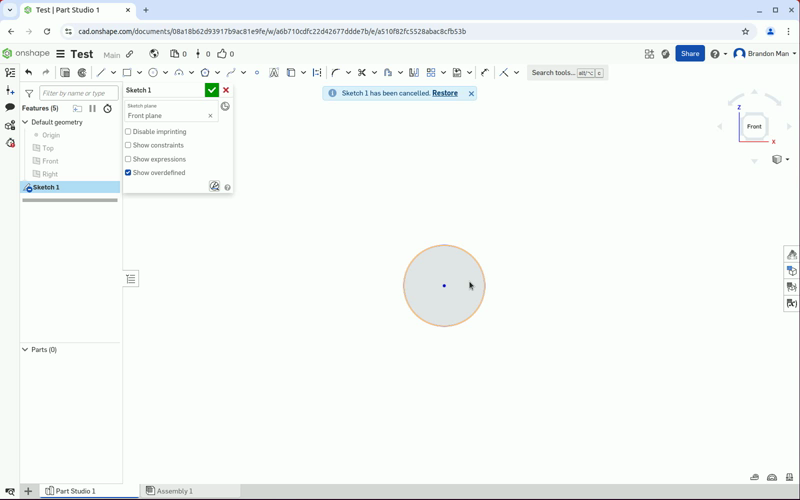
scroll(6)
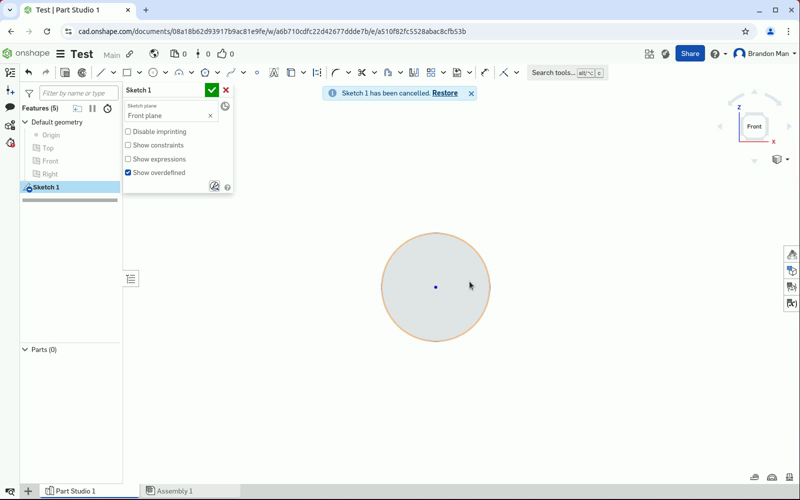
scroll(6)
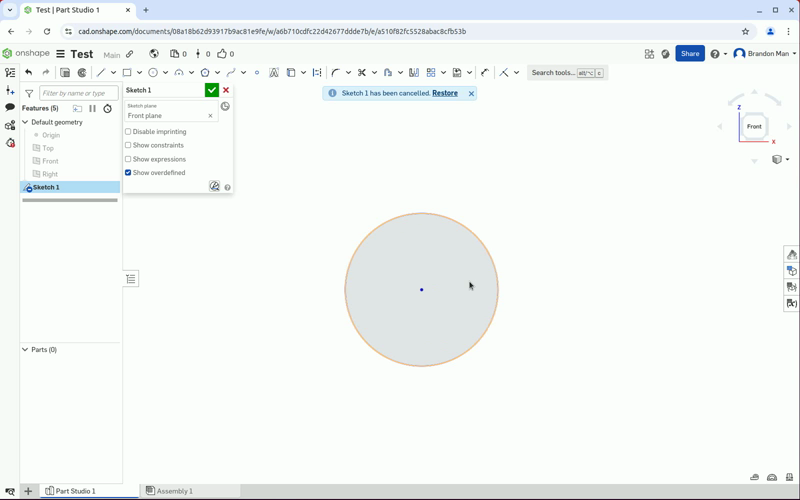
scroll(6)
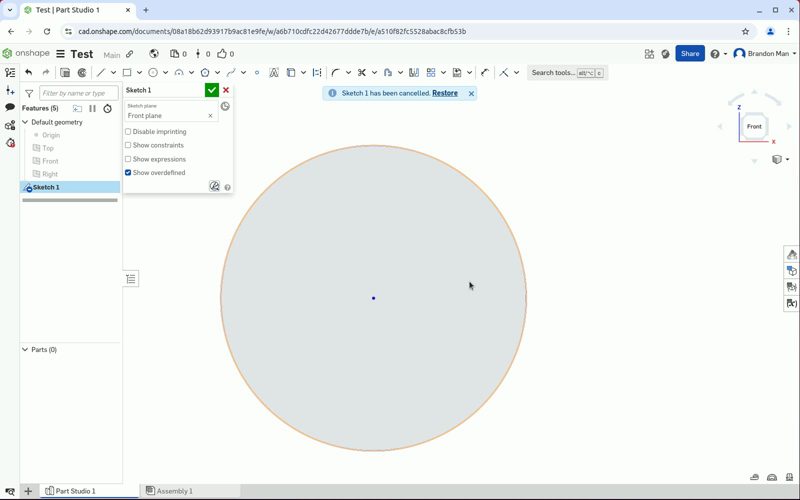
click(469, 281)
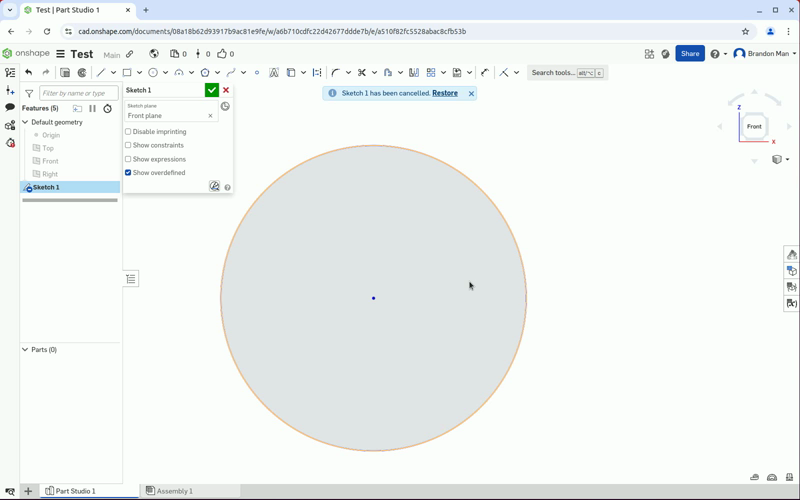
scroll(-6)
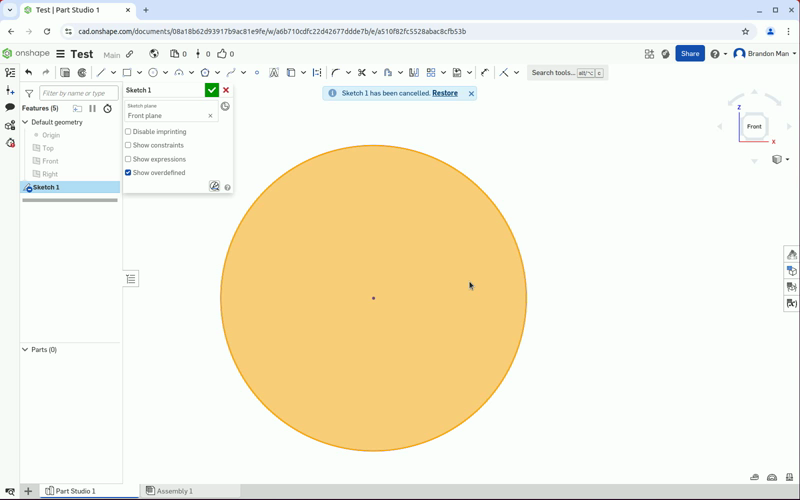
scroll(-6)
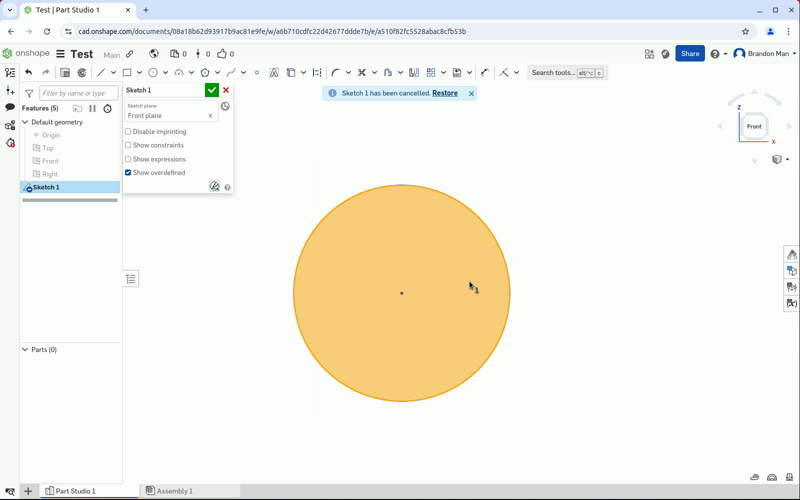
scroll(-6)
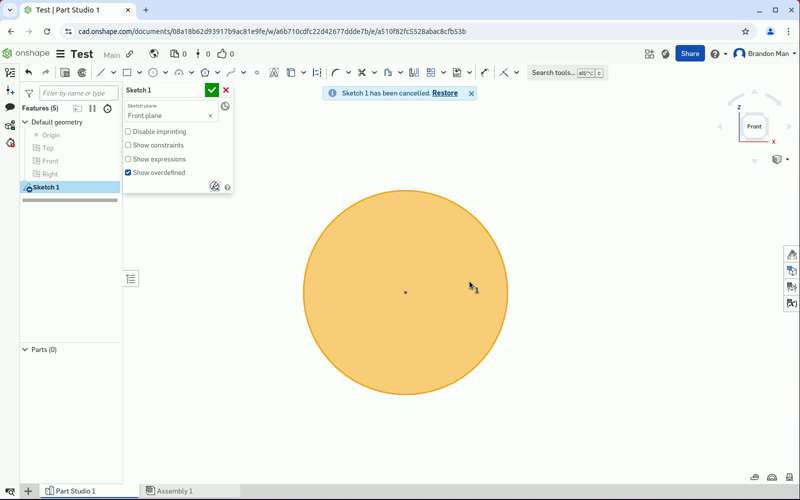
scroll(-6)
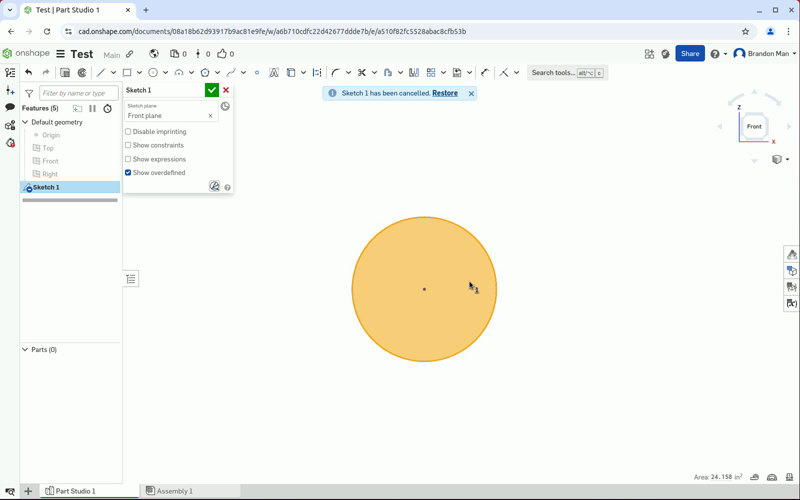
scroll(-6)
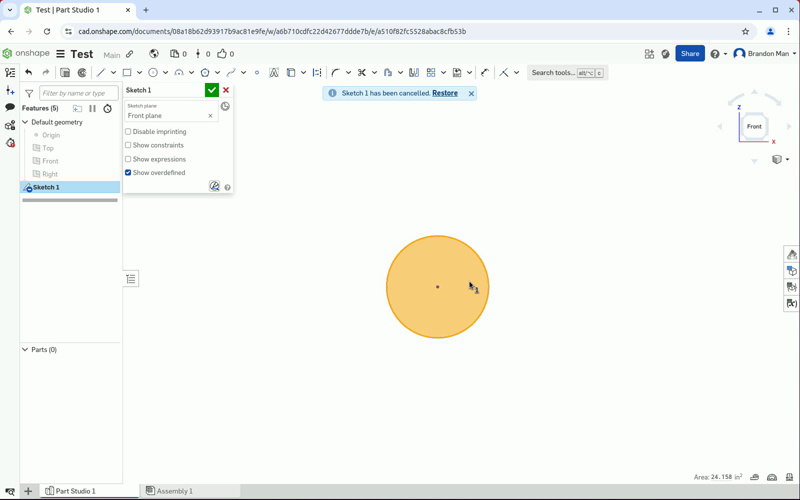
scroll(-6)
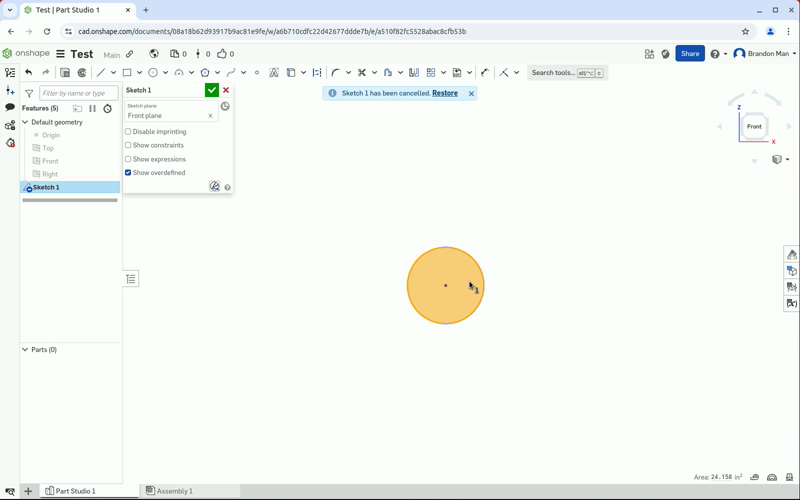
scroll(-6)
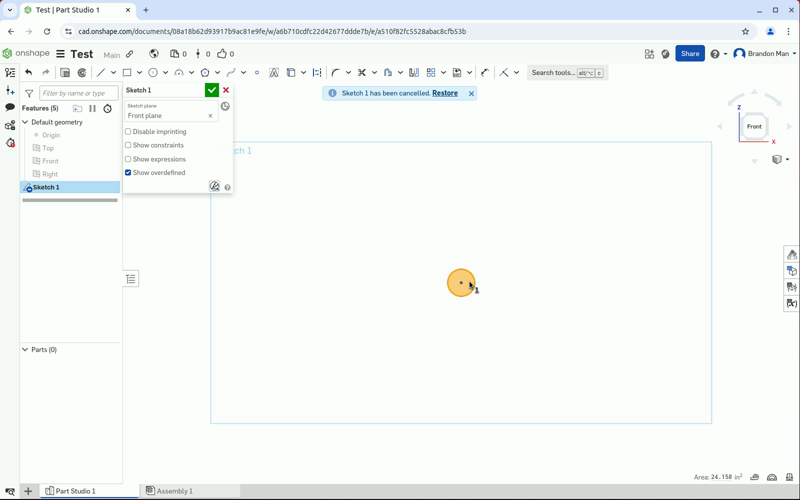
mouse_move(73, 352)
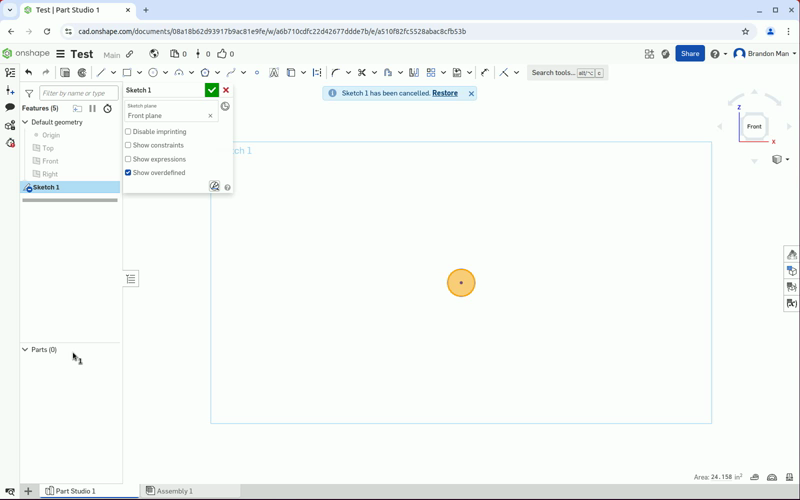
key(shift+y)
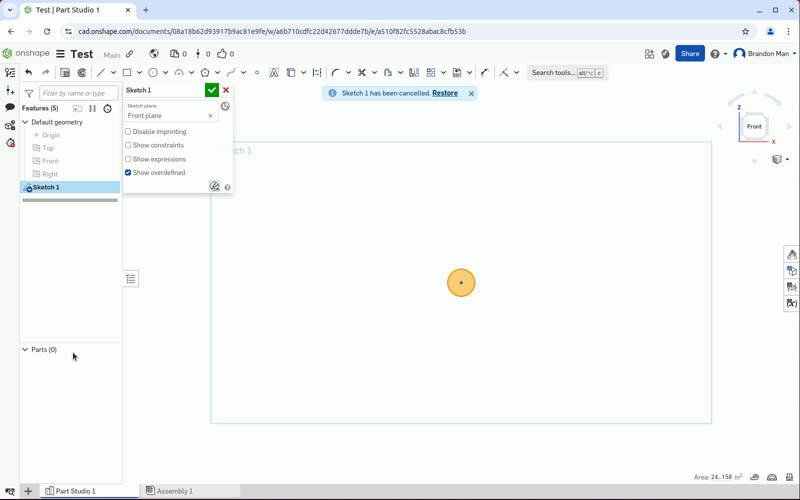
key(shift+e)
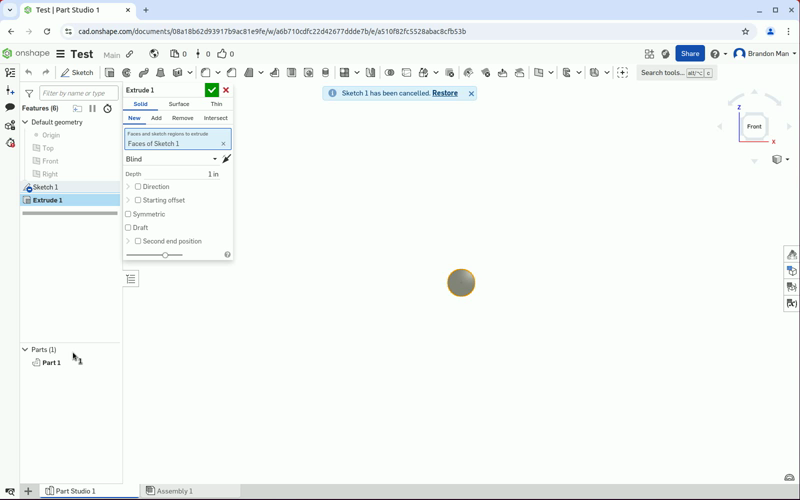
mouse_move(143, 106)
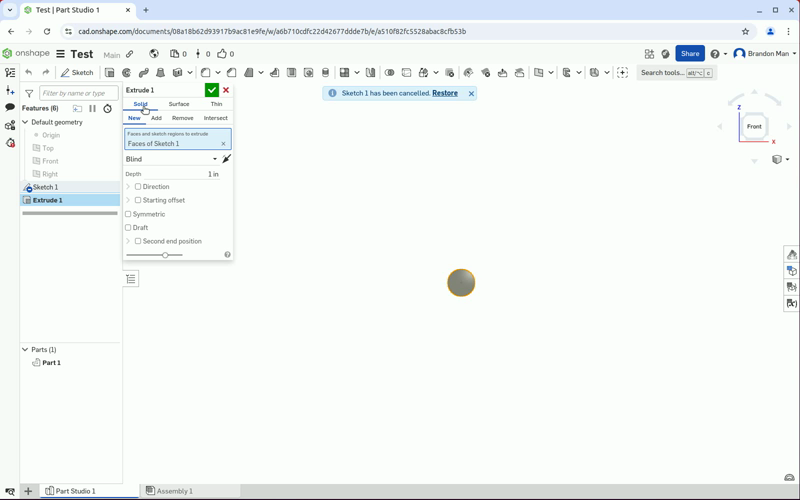
click(143, 106)
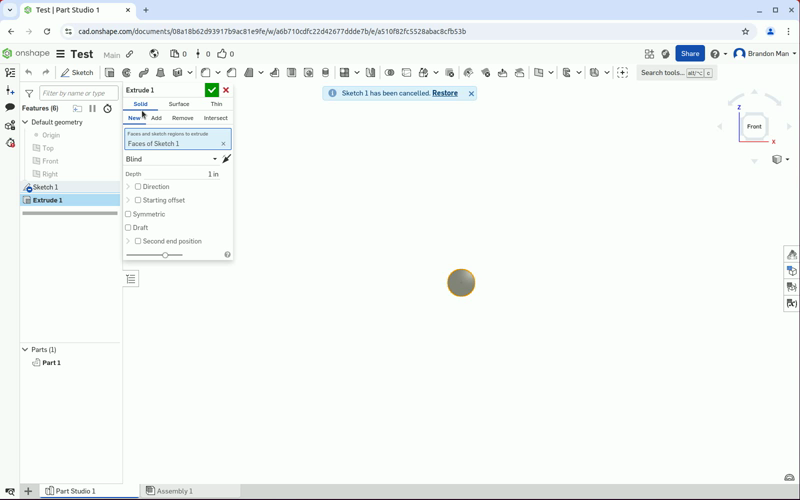
mouse_move(137, 120)
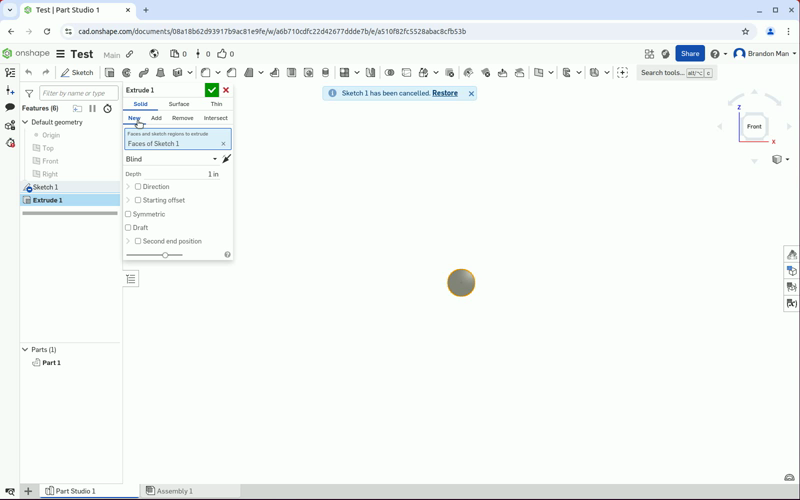
click(137, 120)
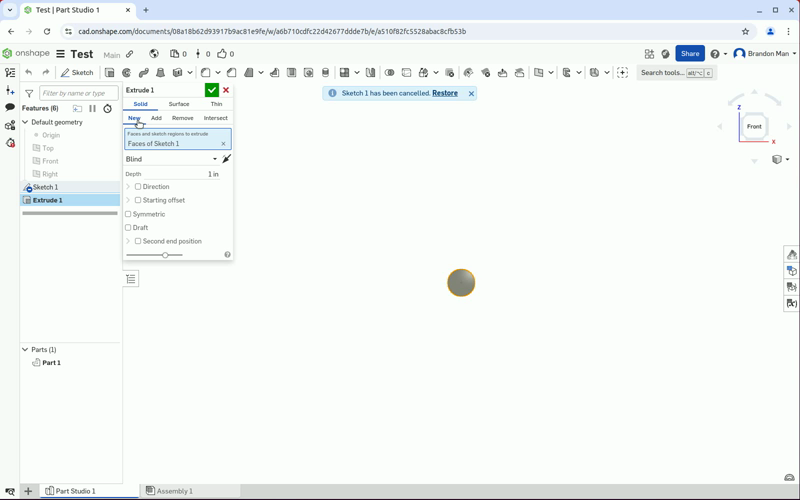
key(tab, 4)
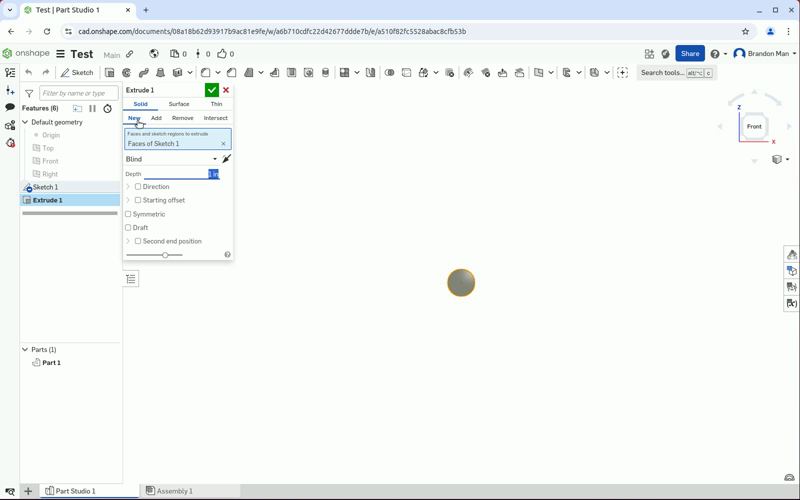
text(4.092)
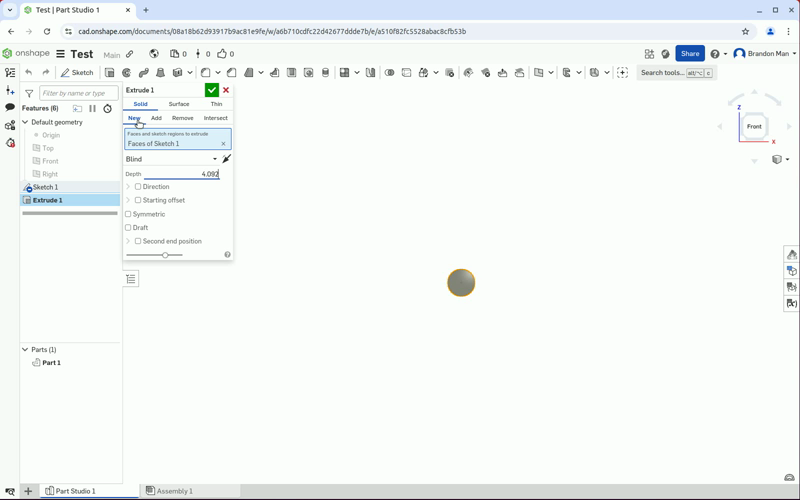
key(enter)
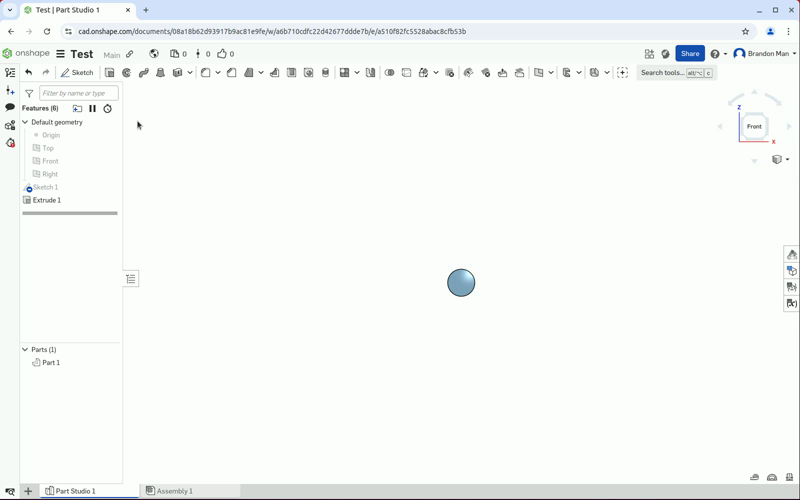
key(shift+h)
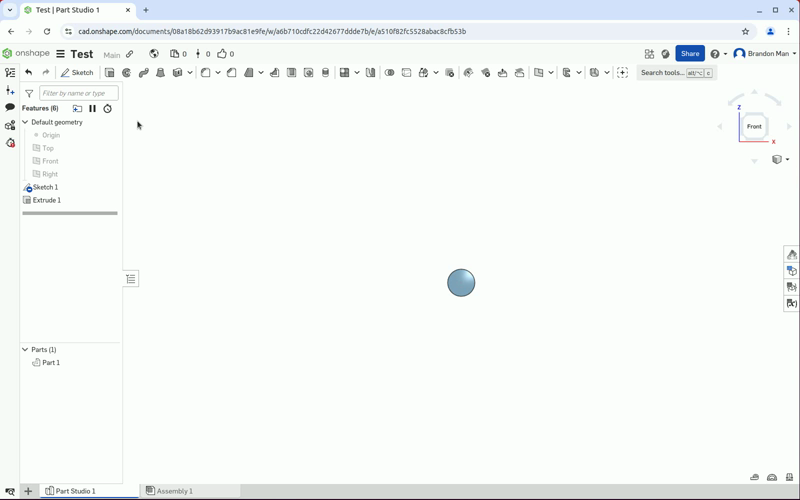
key(shift+h)
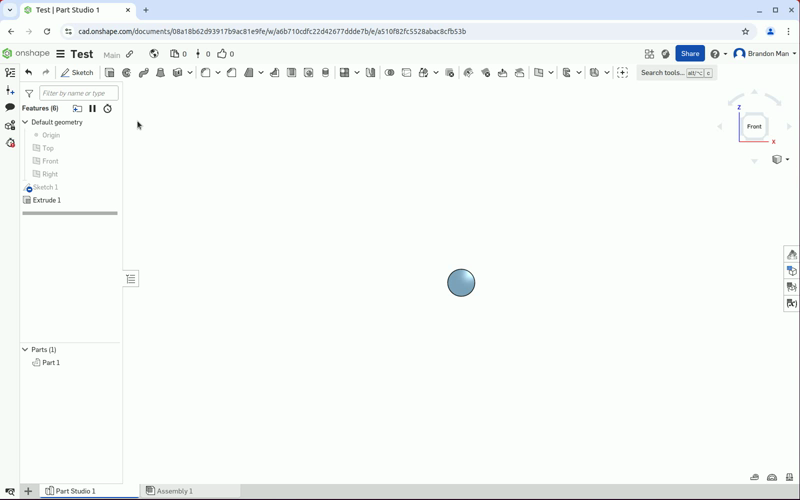
mouse_move(73, 189)
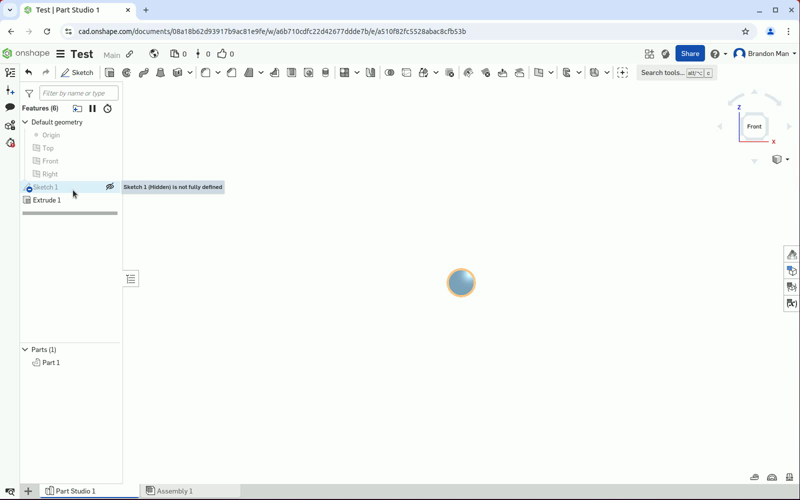
click(73, 189)
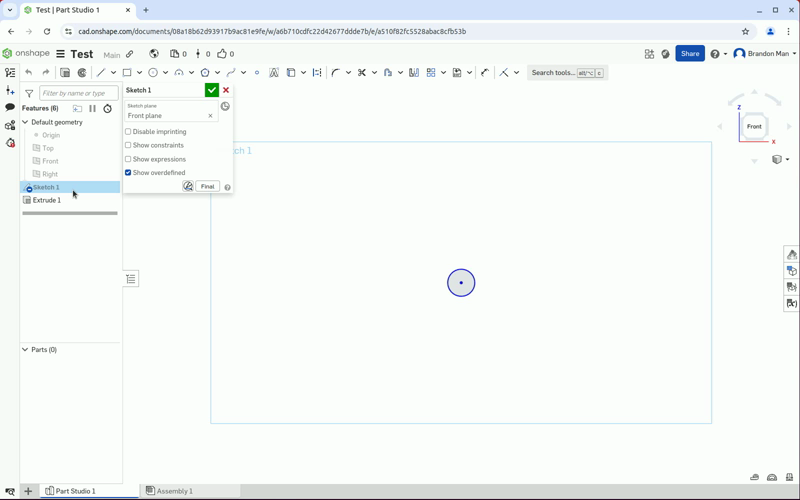
mouse_move(229, 92)
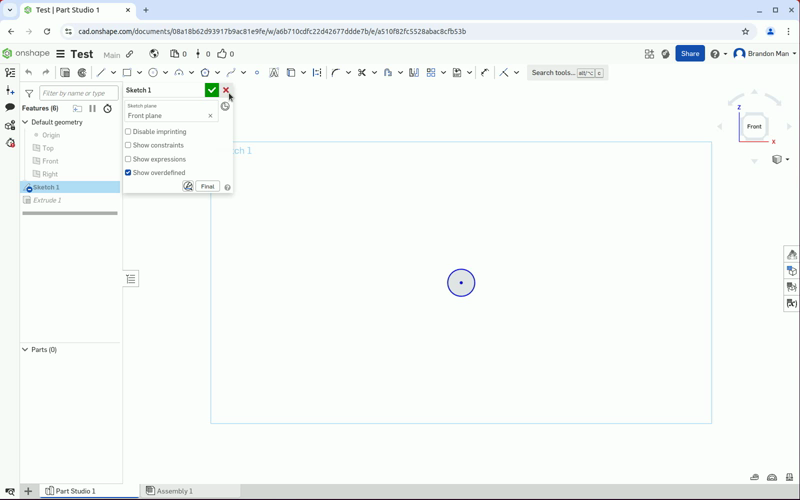
click(229, 92)
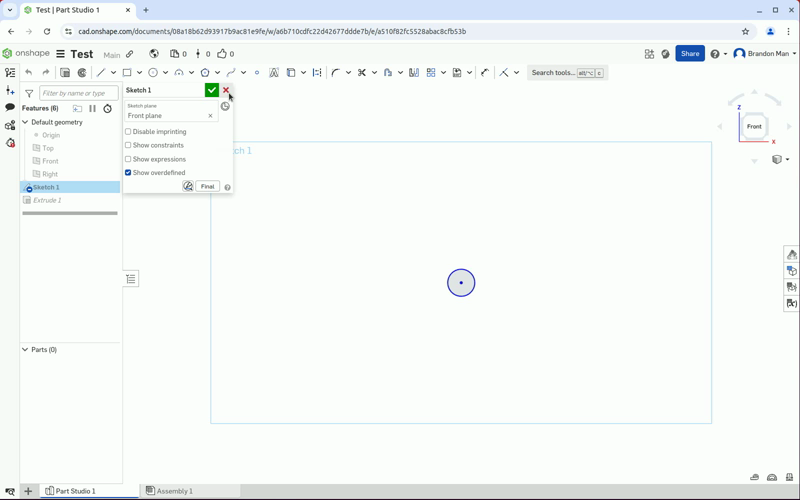
key(shift+s)
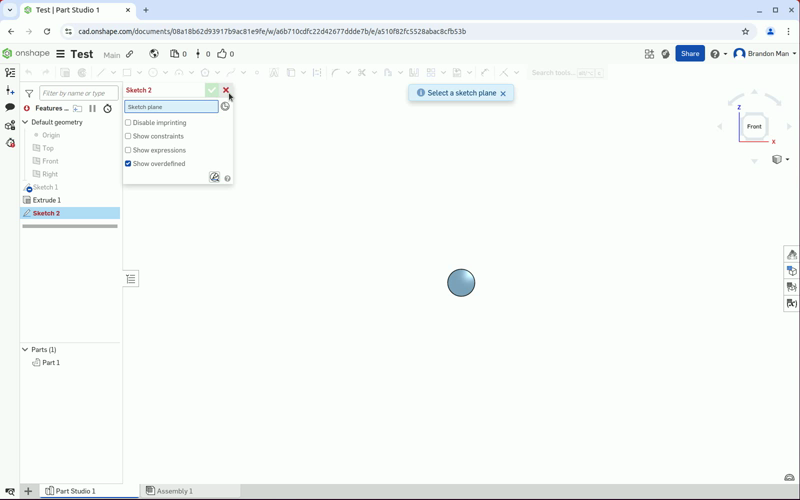
mouse_move(73, 163)
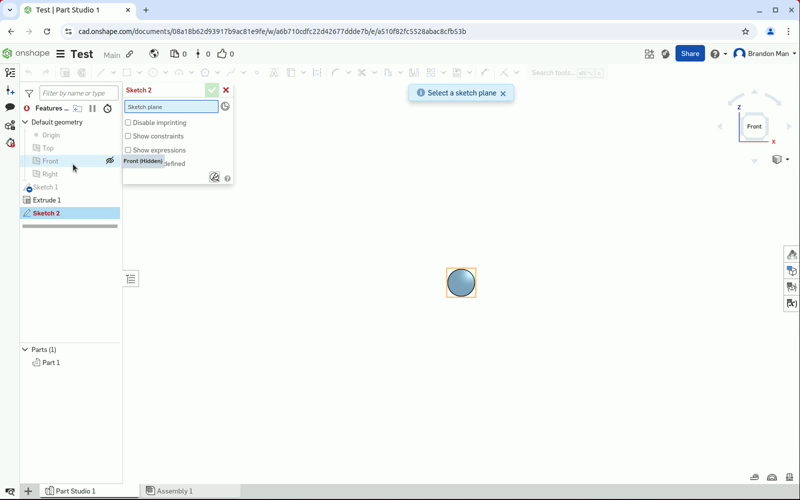
click(73, 163)
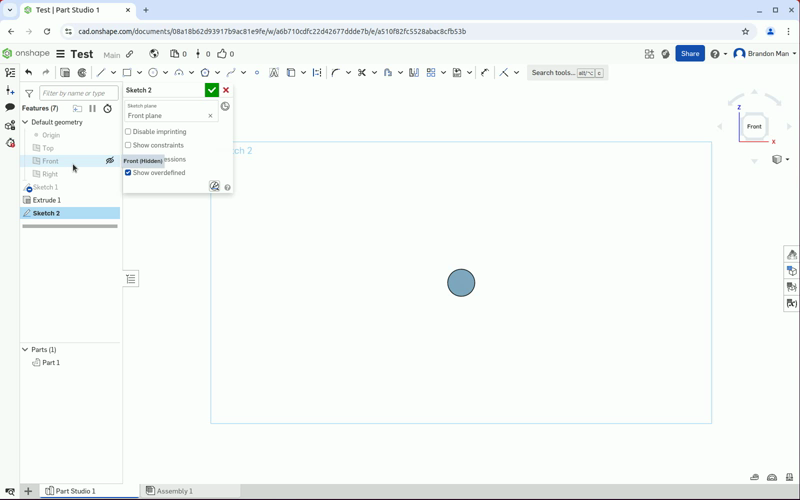
mouse_move(73, 352)
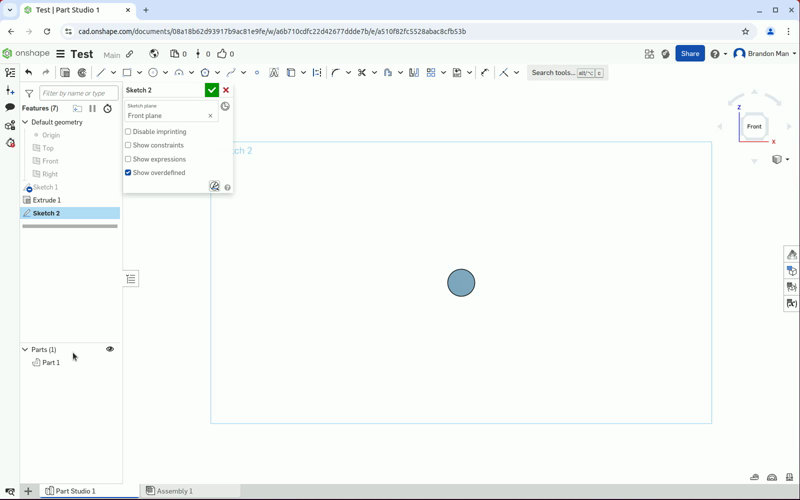
key(y)
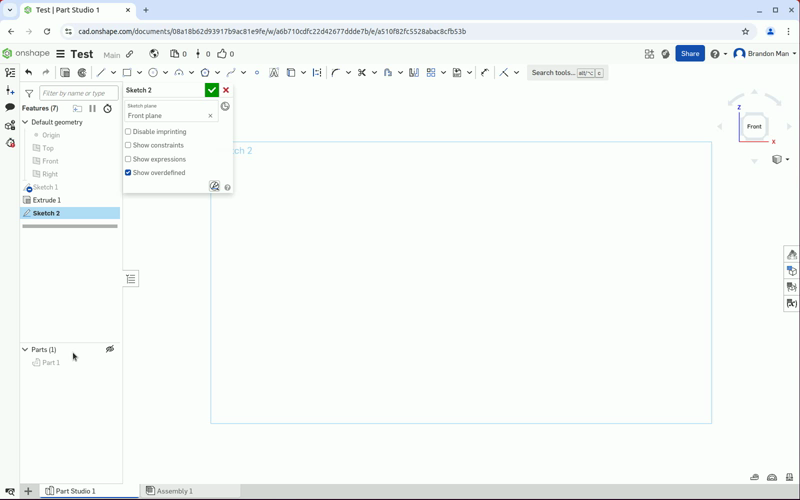
key(c)
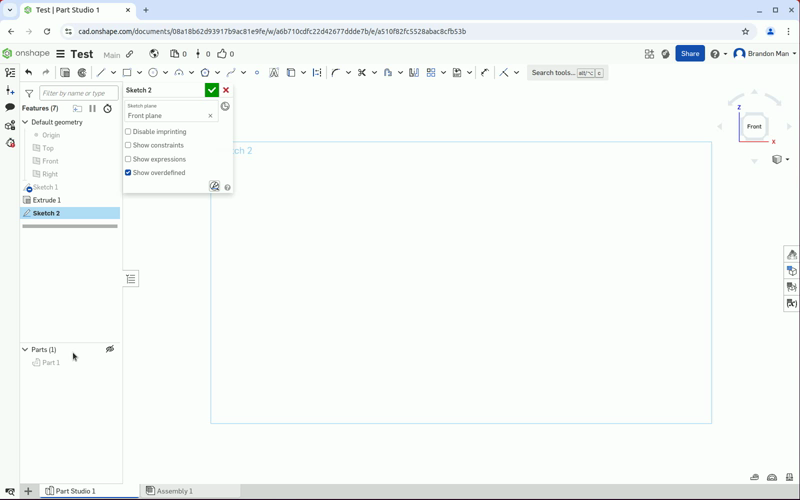
key_down(shift)
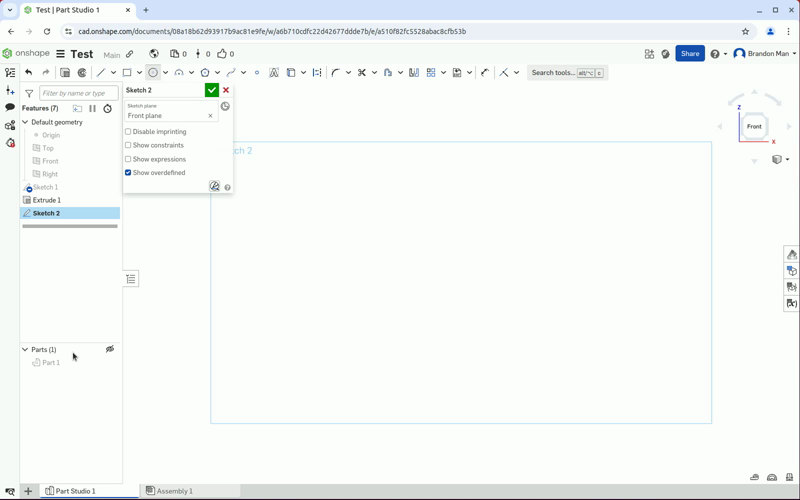
mouse_move(361, 282)
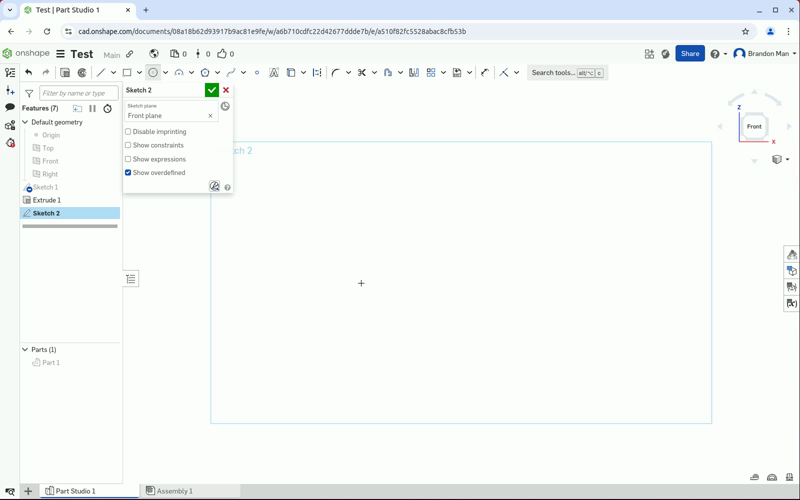
click(361, 282)
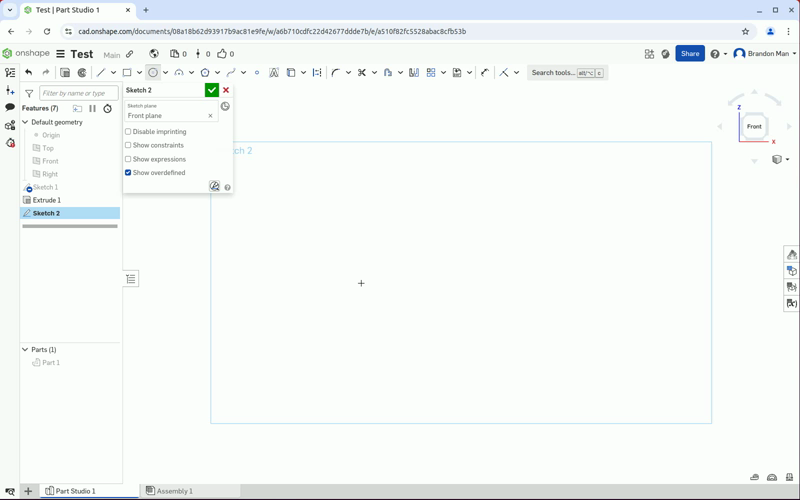
key_up(shift)
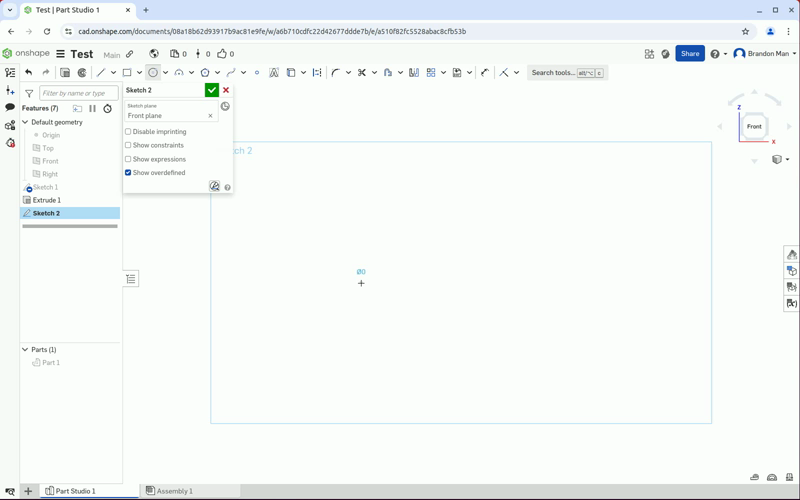
mouse_move(374, 282)
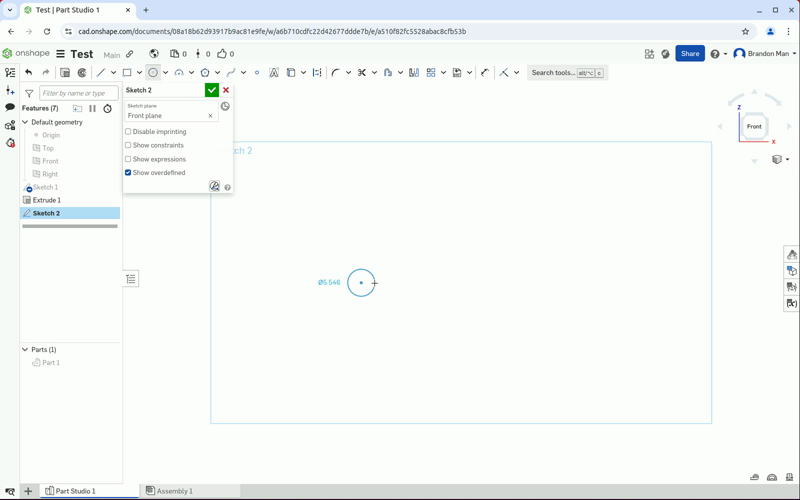
click(374, 282)
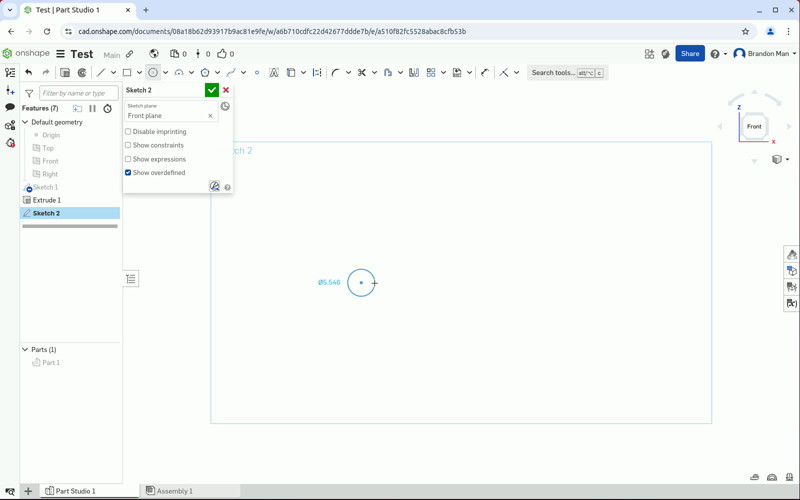
key(esc)
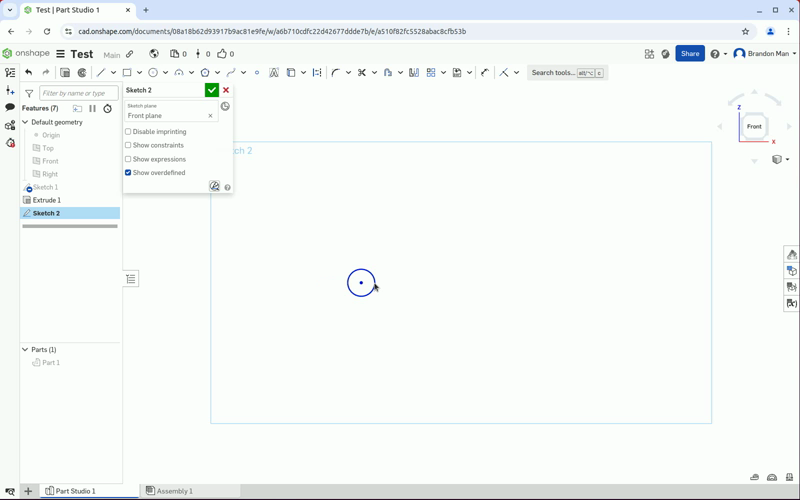
mouse_move(353, 287)
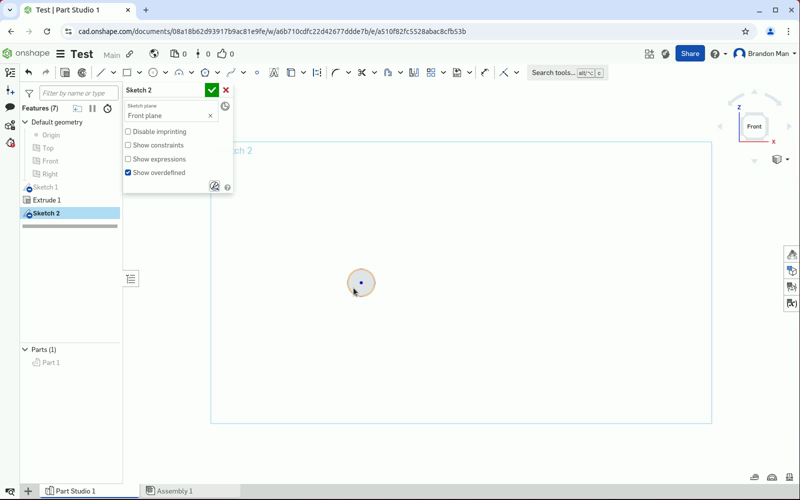
scroll(6)
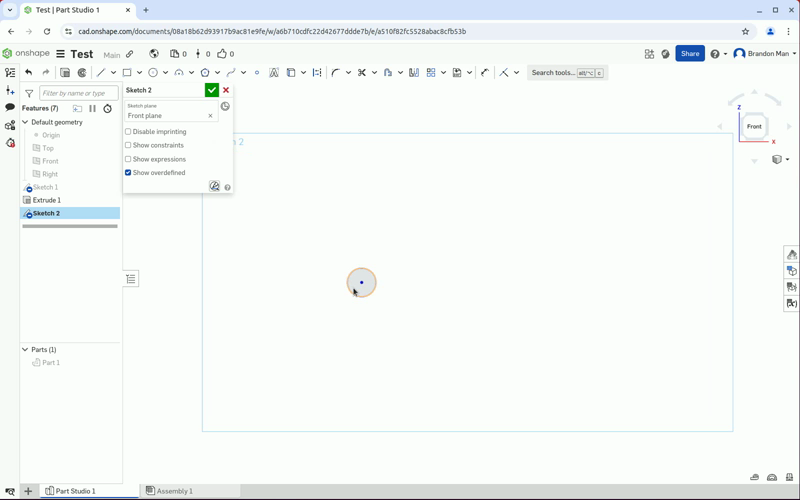
scroll(6)
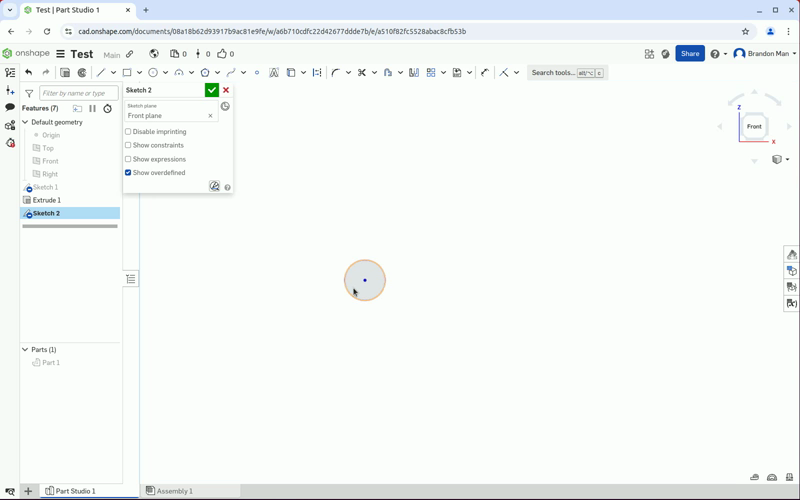
scroll(6)
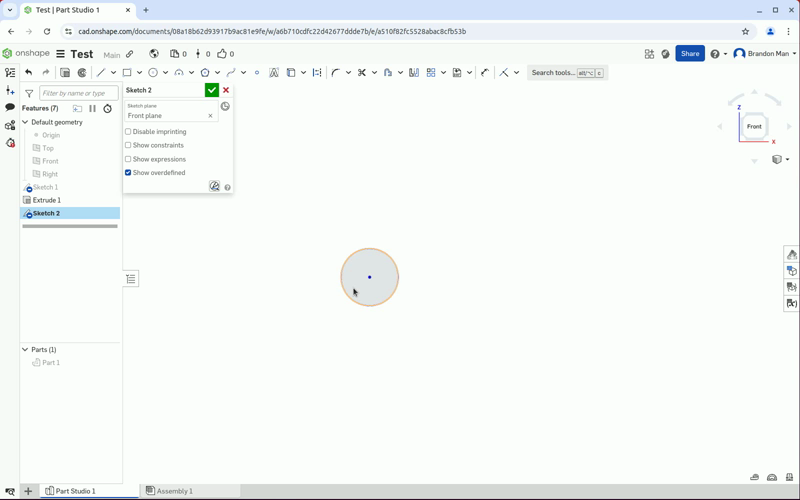
scroll(6)
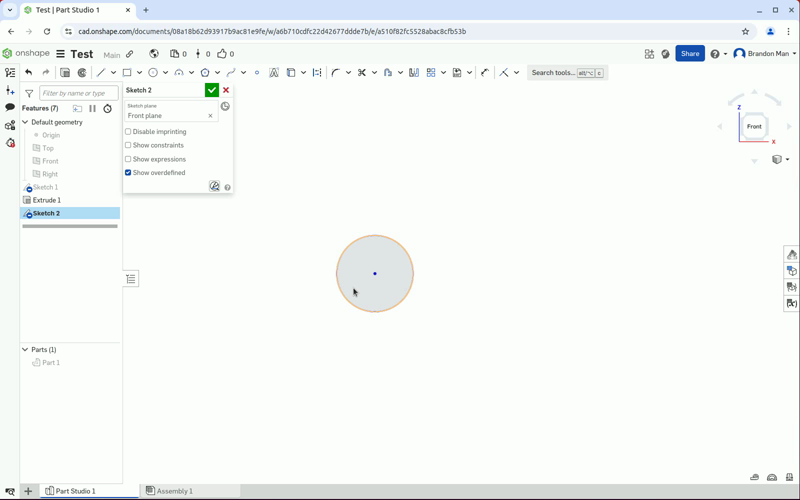
scroll(6)
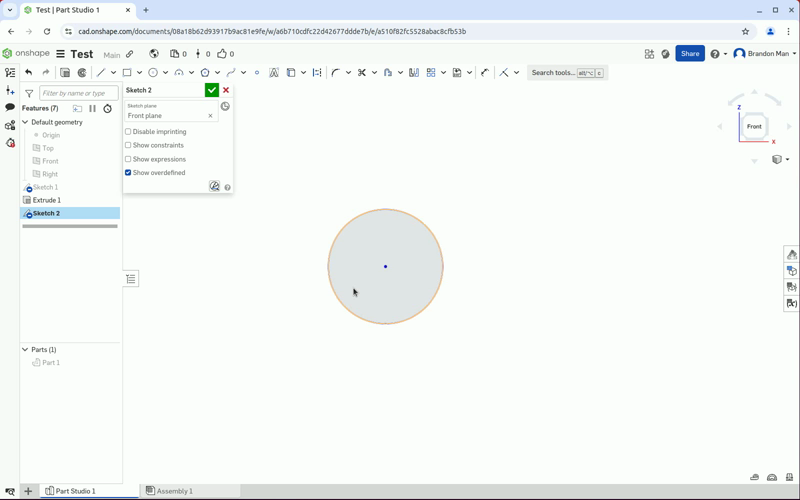
scroll(6)
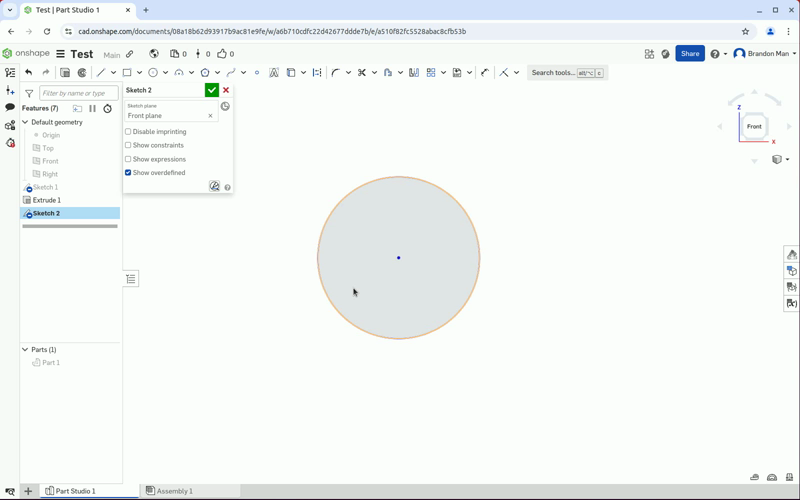
scroll(6)
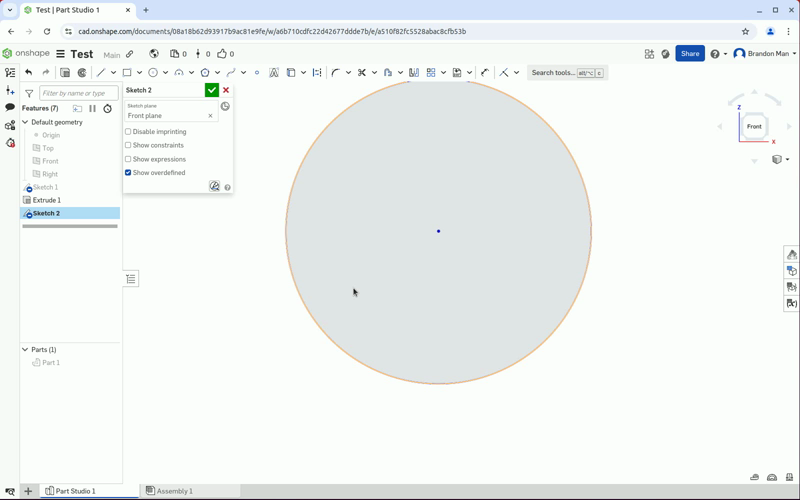
click(353, 287)
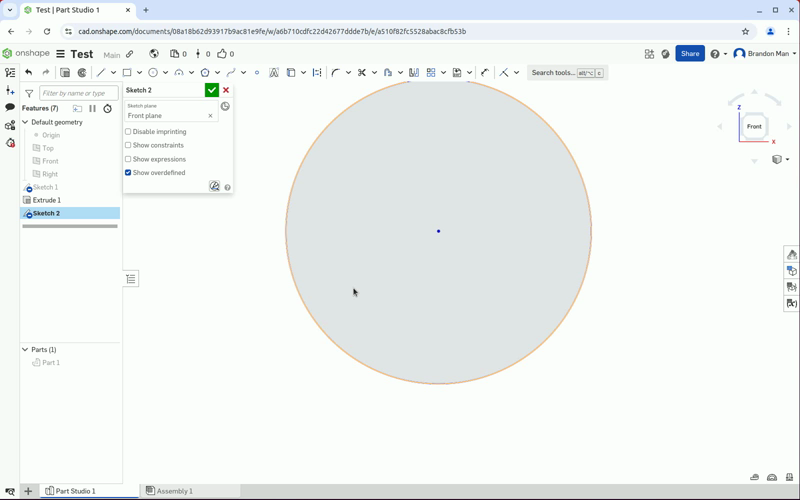
scroll(-6)
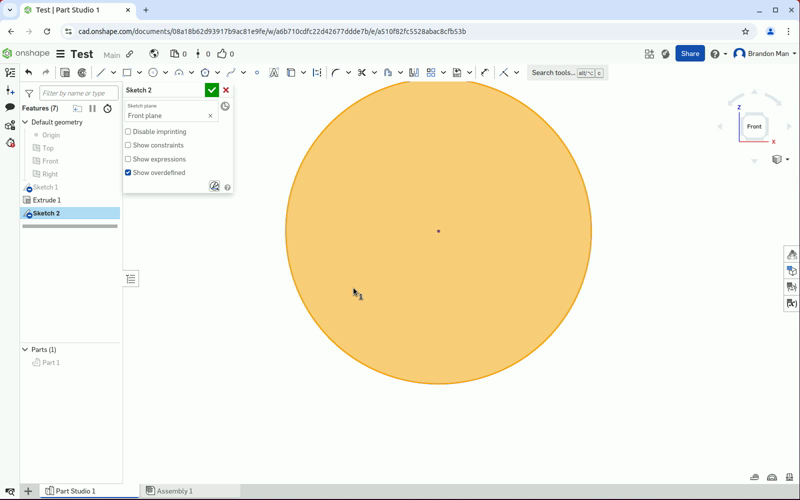
scroll(-6)
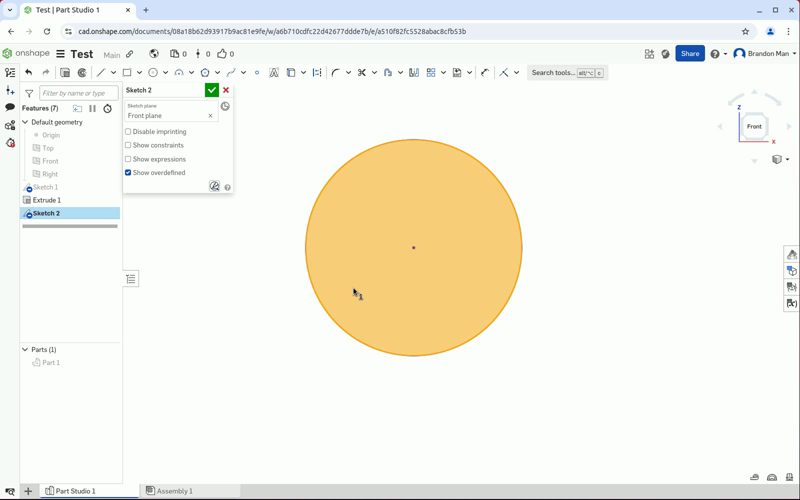
scroll(-6)
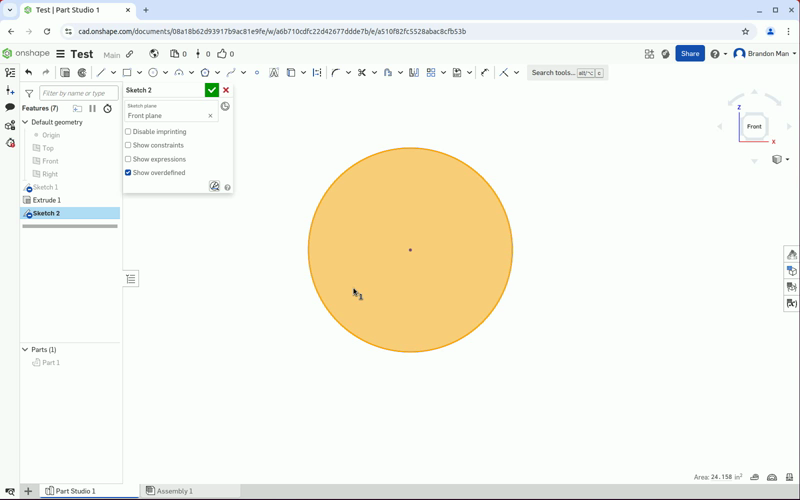
scroll(-6)
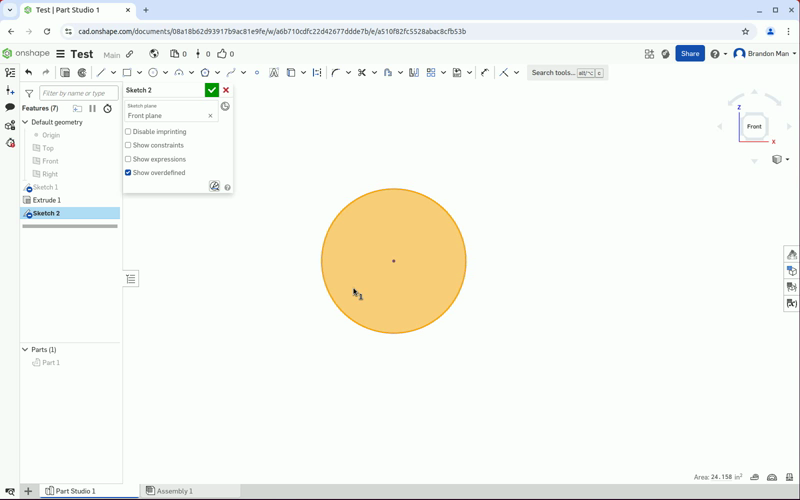
scroll(-6)
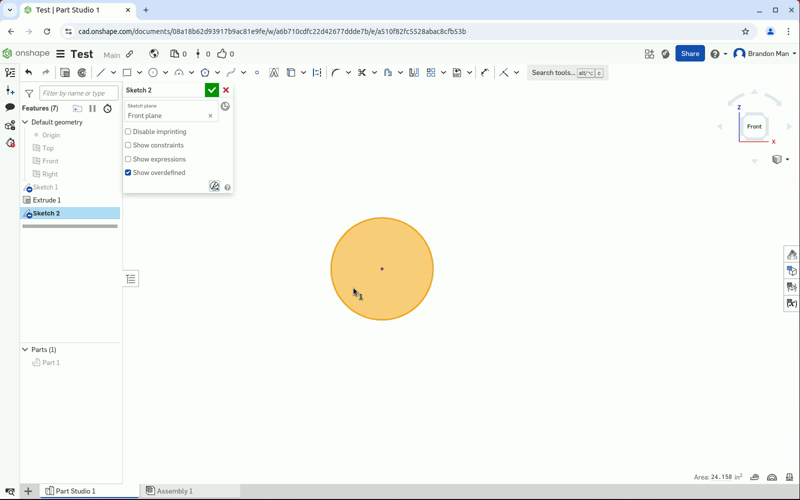
scroll(-6)
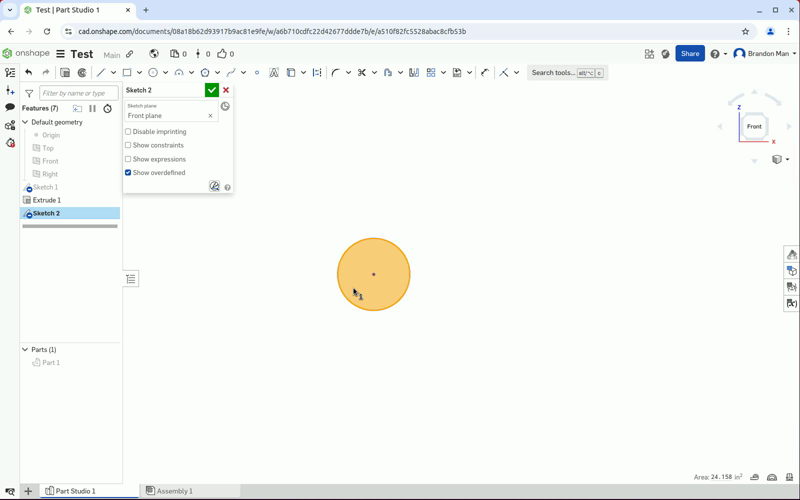
scroll(-6)
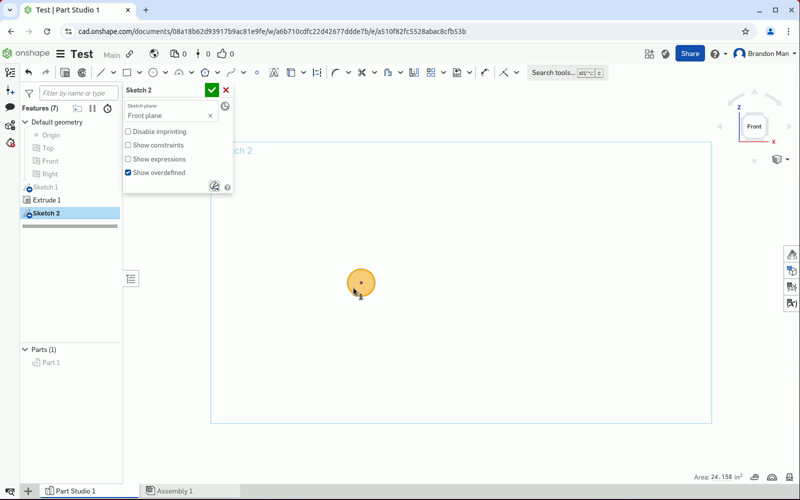
mouse_move(73, 352)
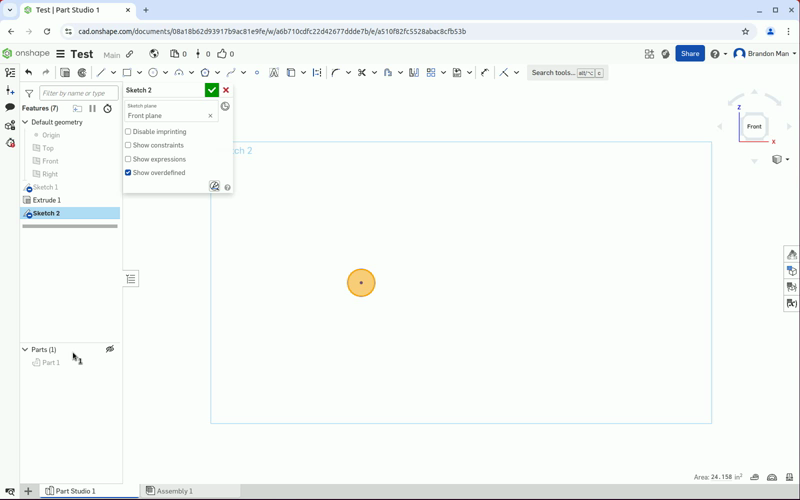
key(shift+y)
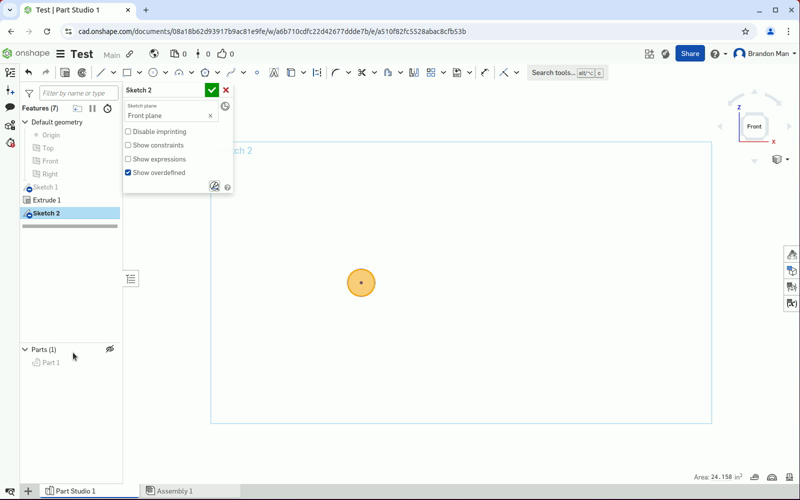
key(shift+e)
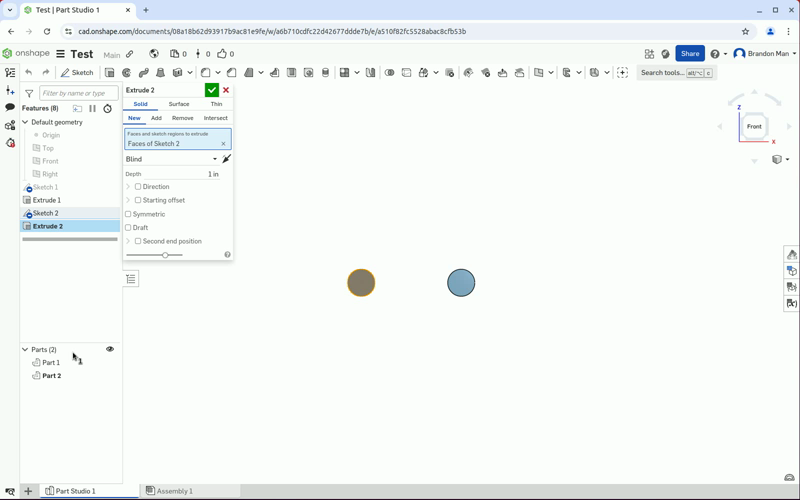
mouse_move(143, 106)
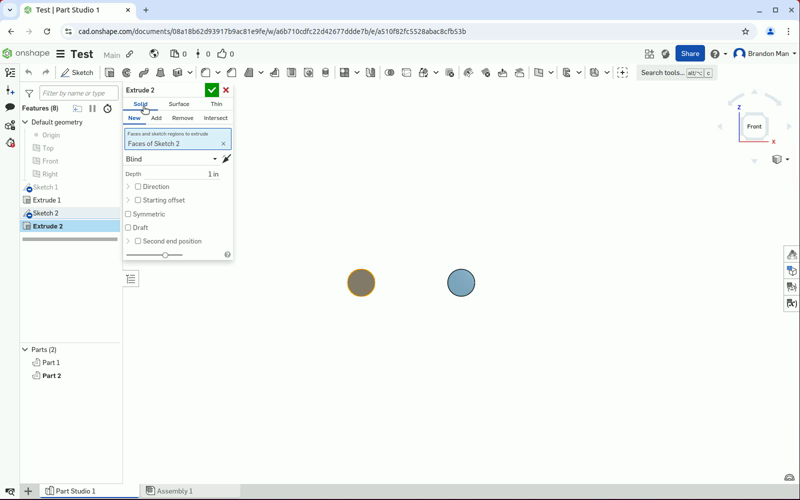
click(143, 106)
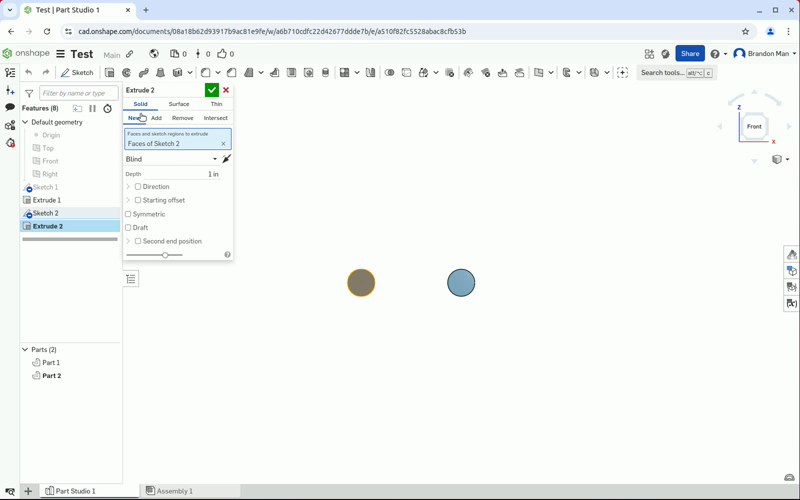
mouse_move(137, 120)
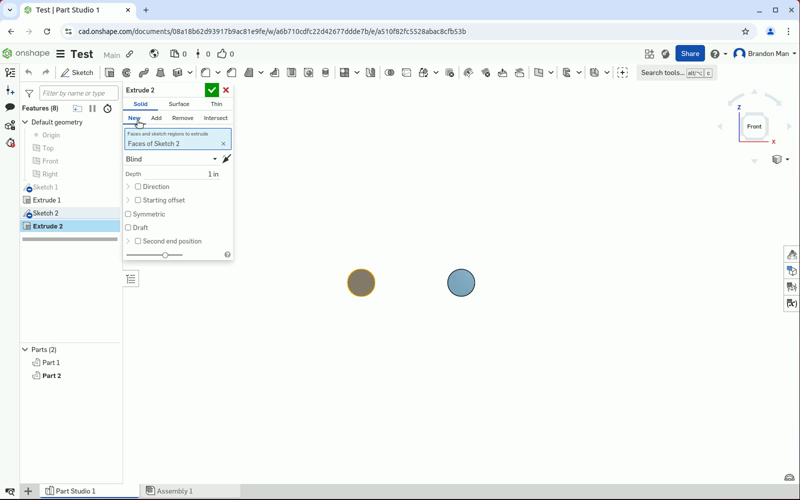
click(137, 120)
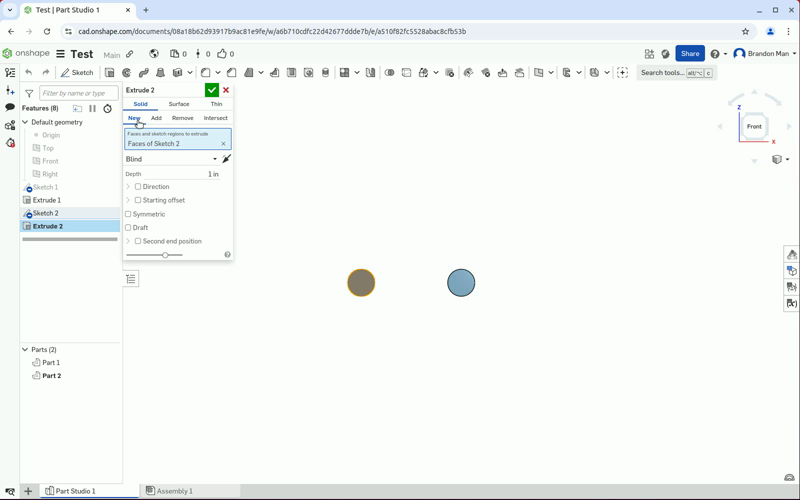
key(tab, 4)
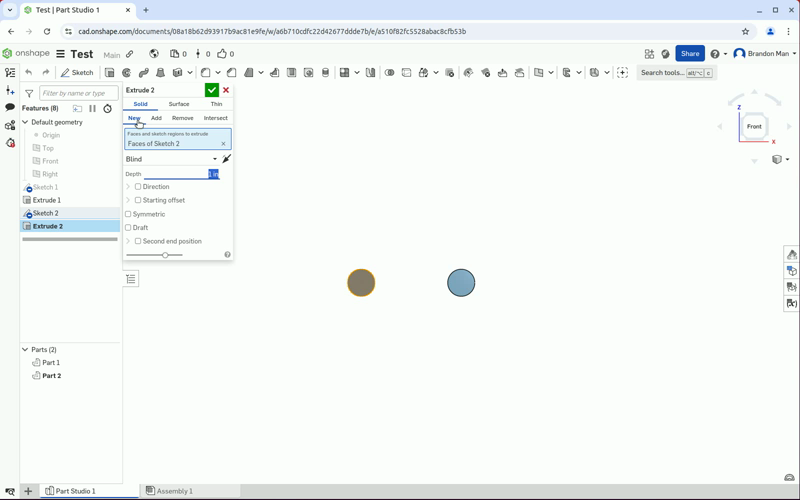
text(4.092)
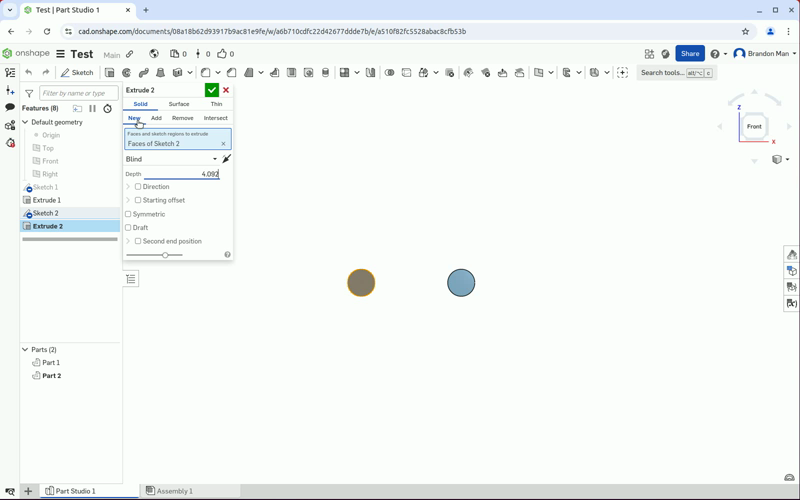
key(enter)
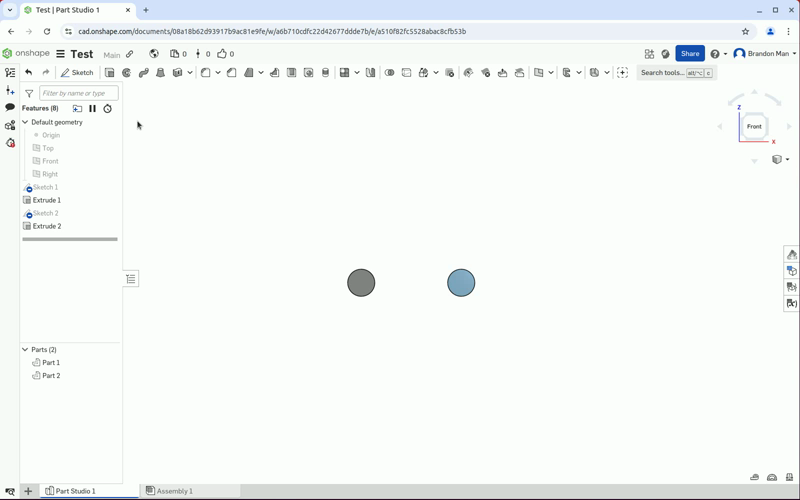
key(shift+h)
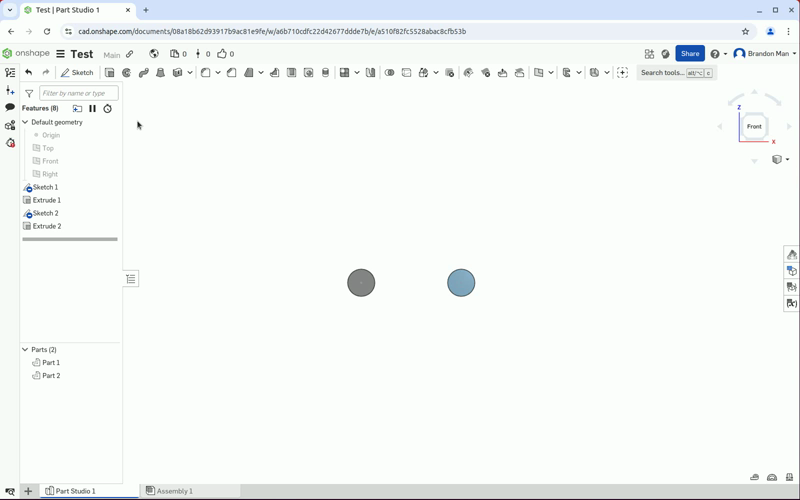
key(shift+h)
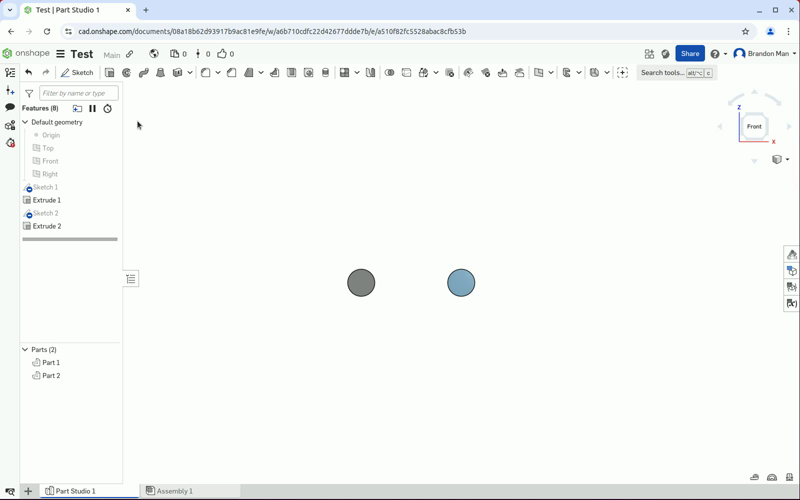
mouse_move(73, 189)
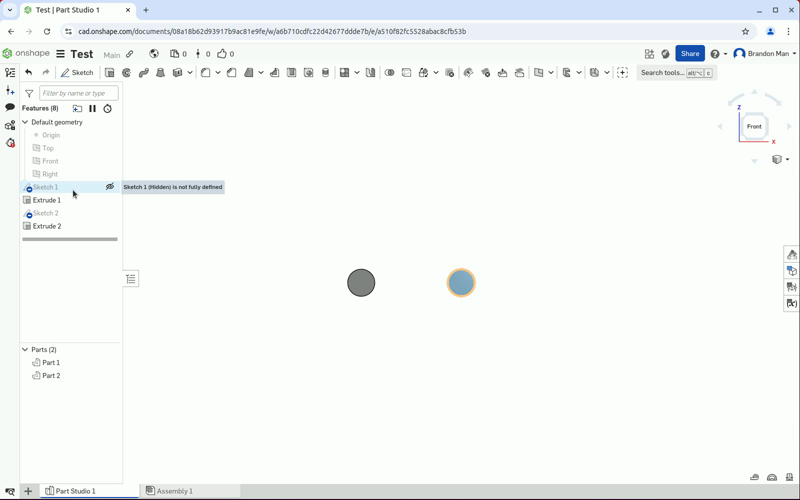
click(73, 189)
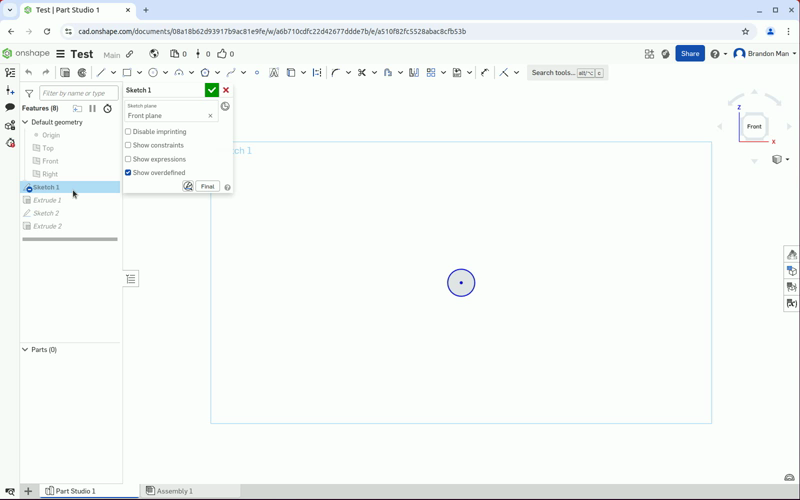
mouse_move(229, 92)
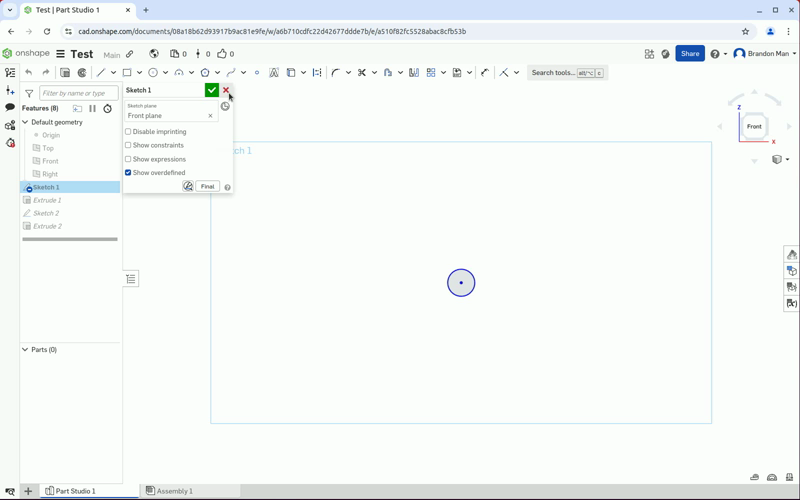
click(229, 92)
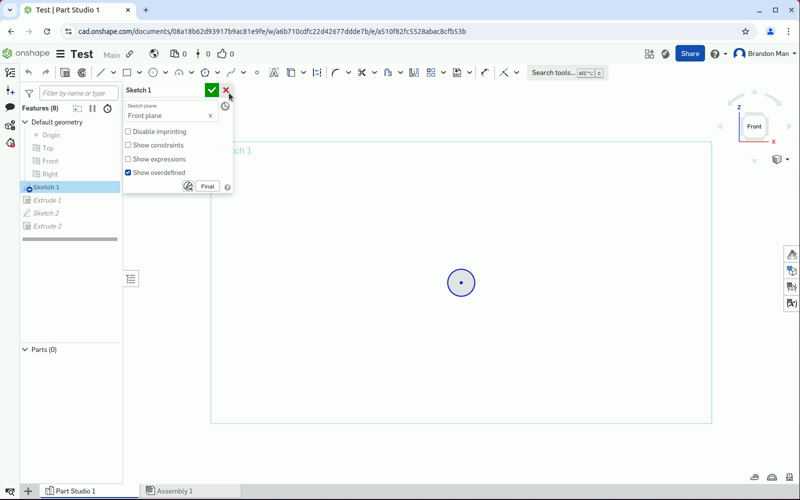
key(shift+s)
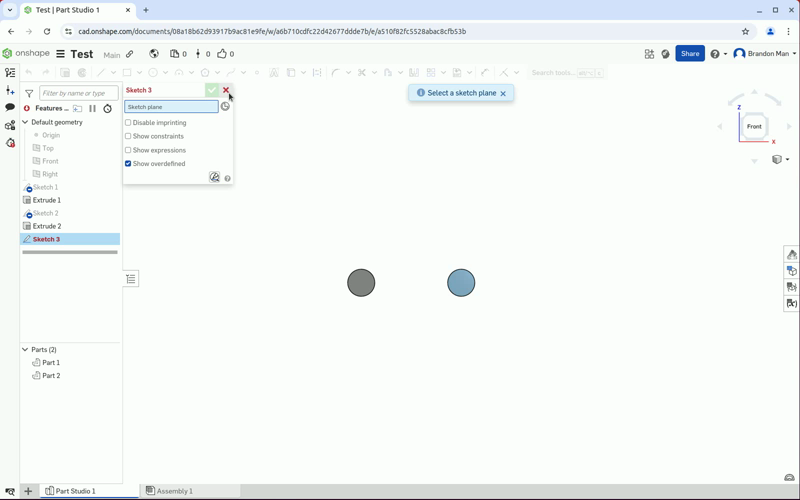
mouse_move(73, 163)
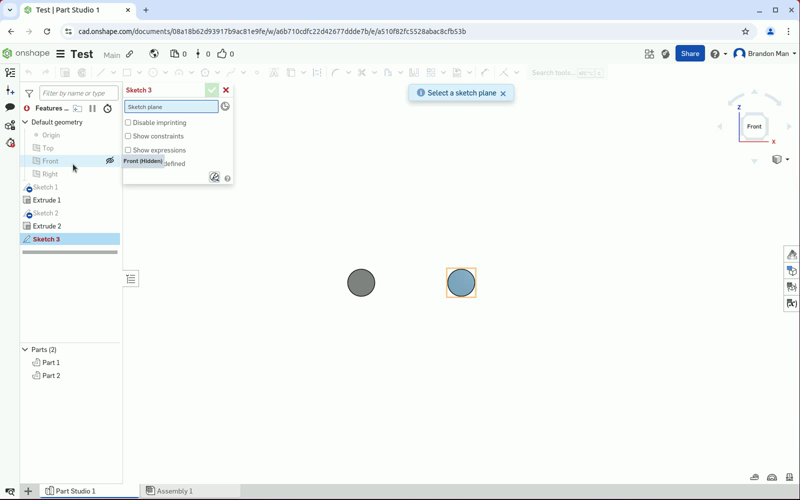
click(73, 163)
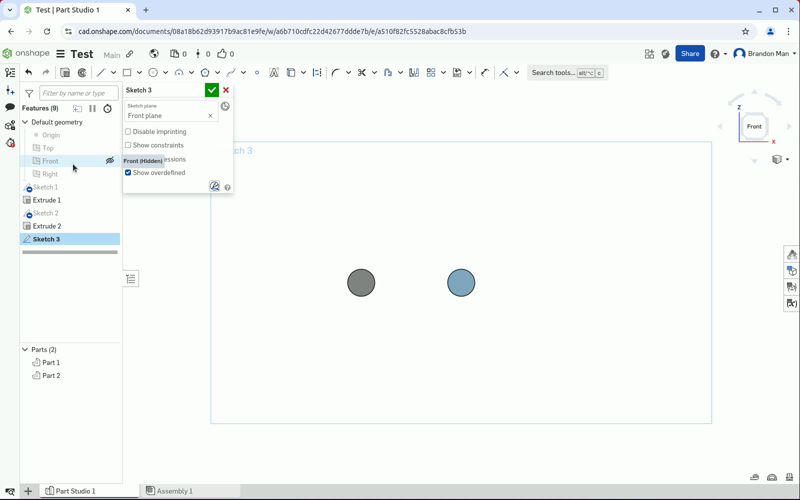
mouse_move(73, 352)
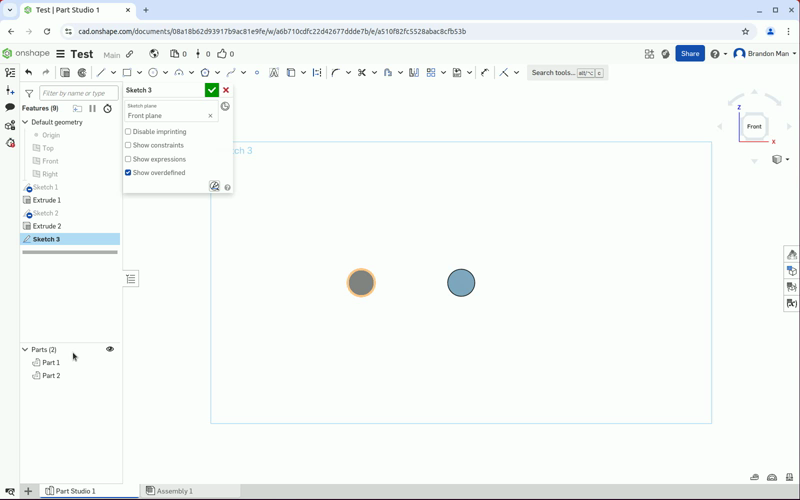
key(y)
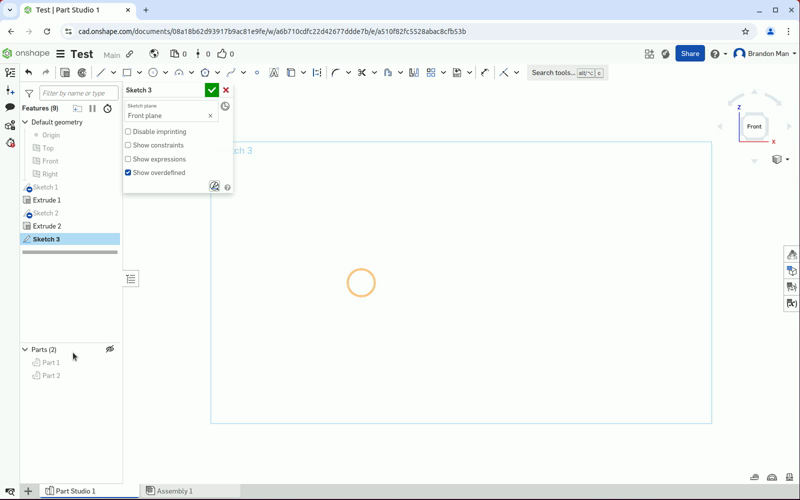
key(l)
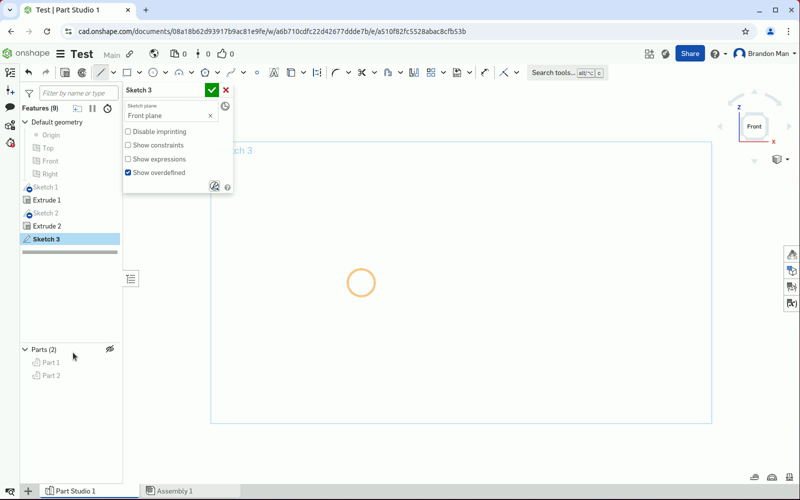
key_down(shift)
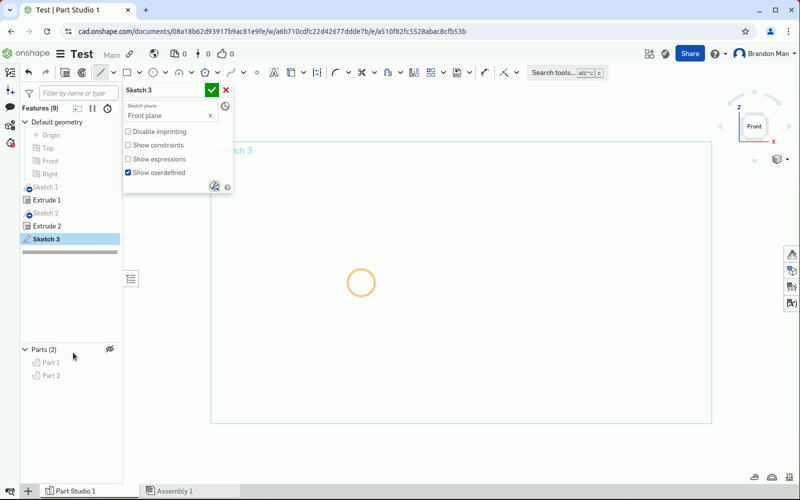
mouse_move(361, 295)
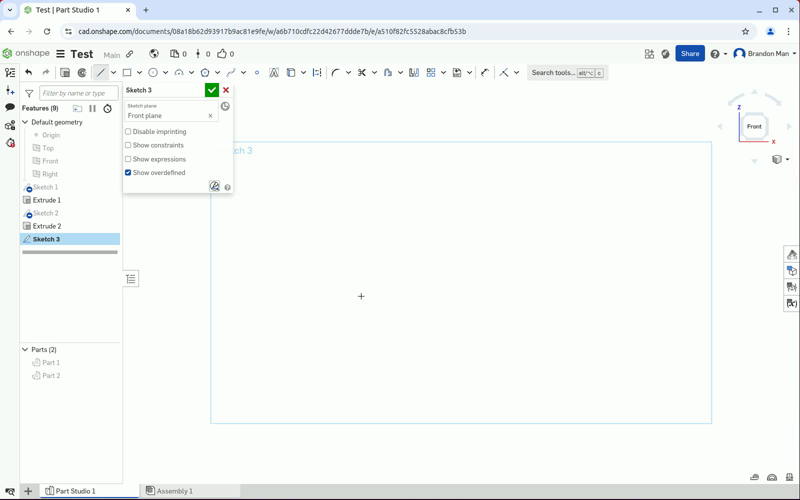
click(361, 295)
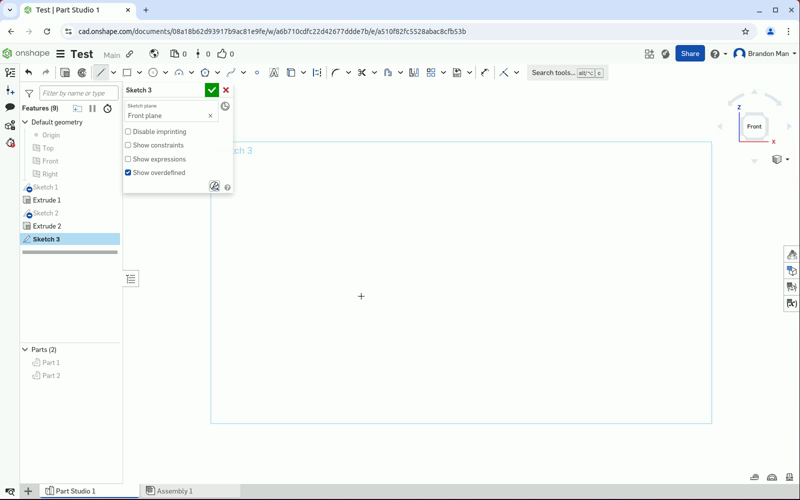
key_up(shift)
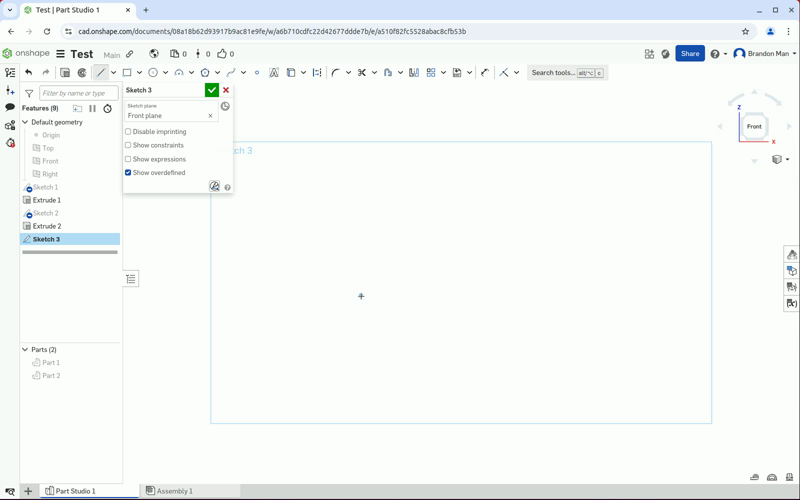
key_down(shift)
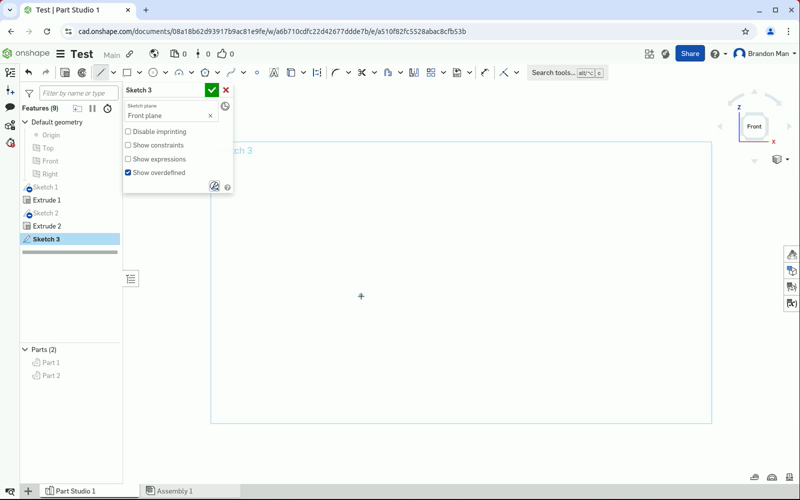
mouse_move(460, 295)
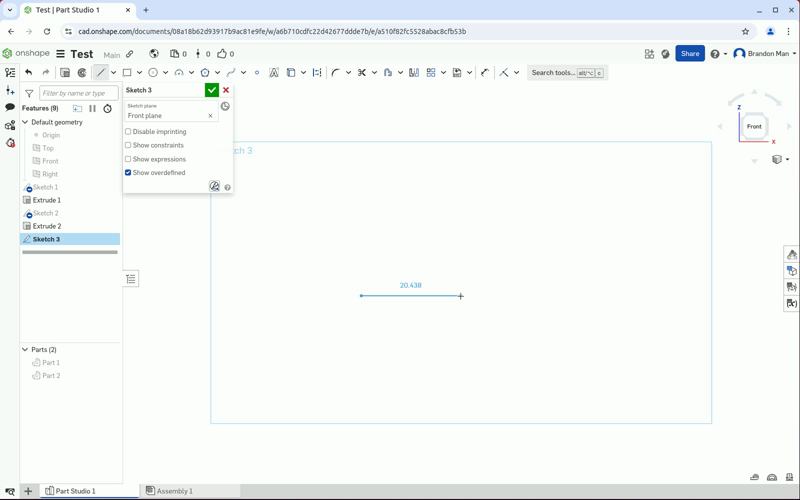
click(460, 295)
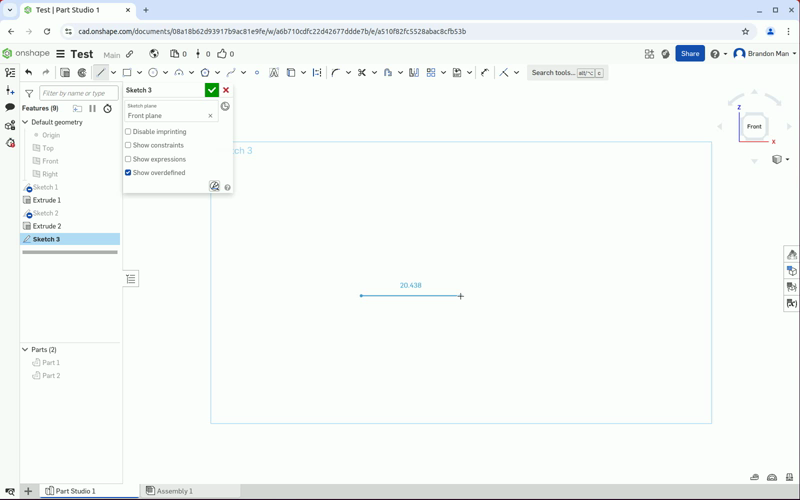
key_up(shift)
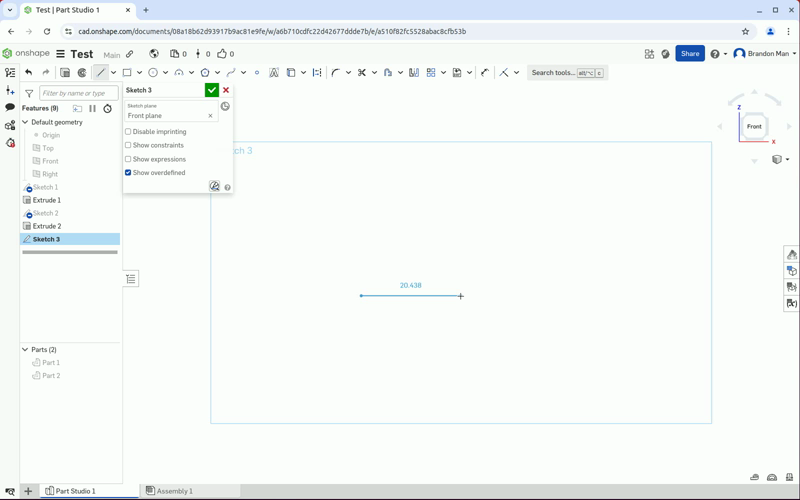
key(esc)
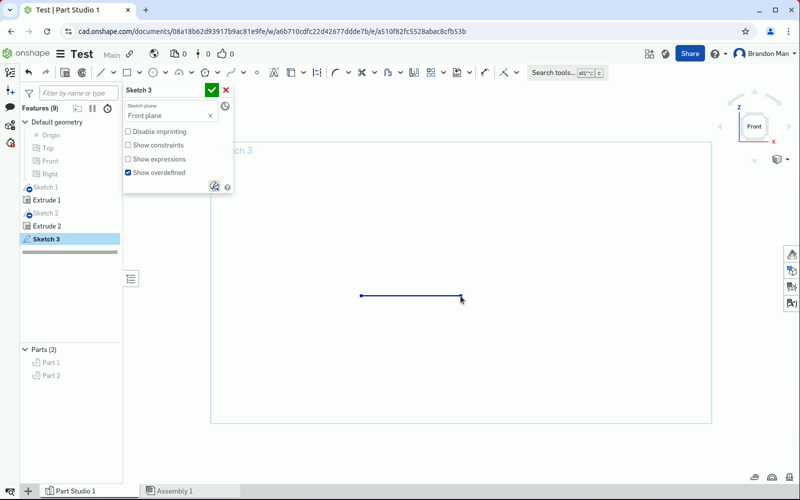
key(a)
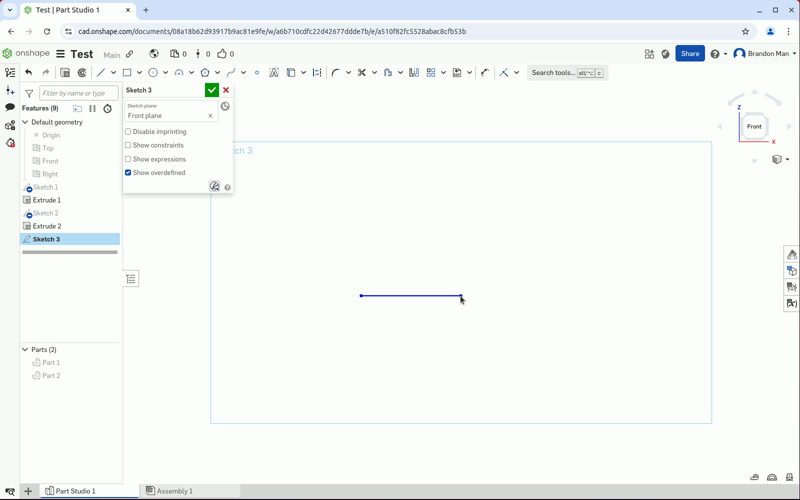
mouse_move(460, 295)
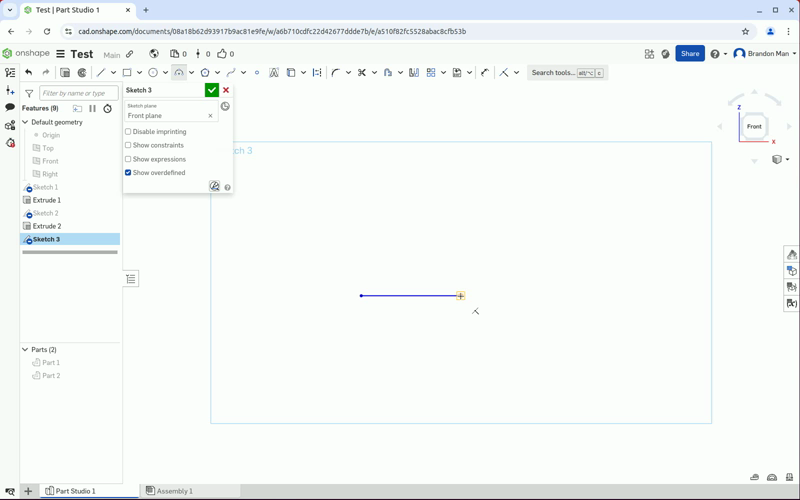
click(460, 295)
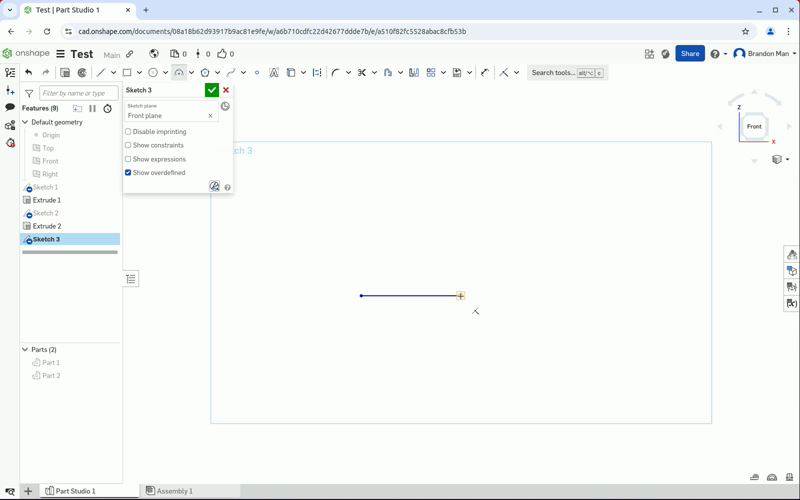
key_down(shift)
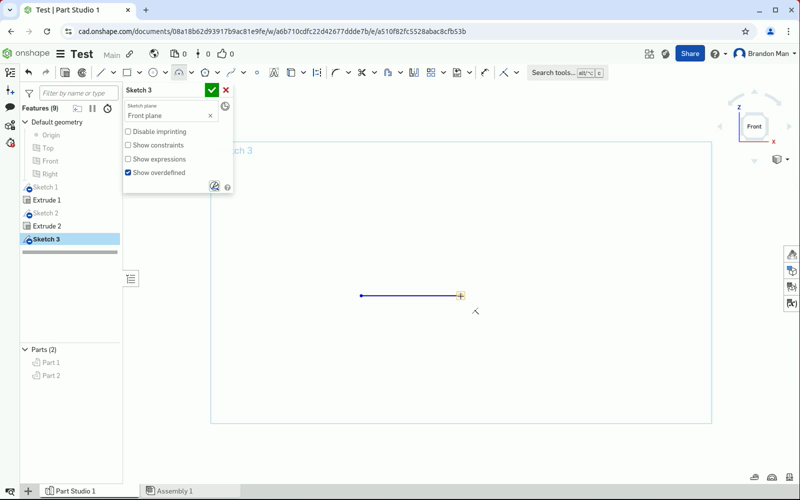
mouse_move(460, 269)
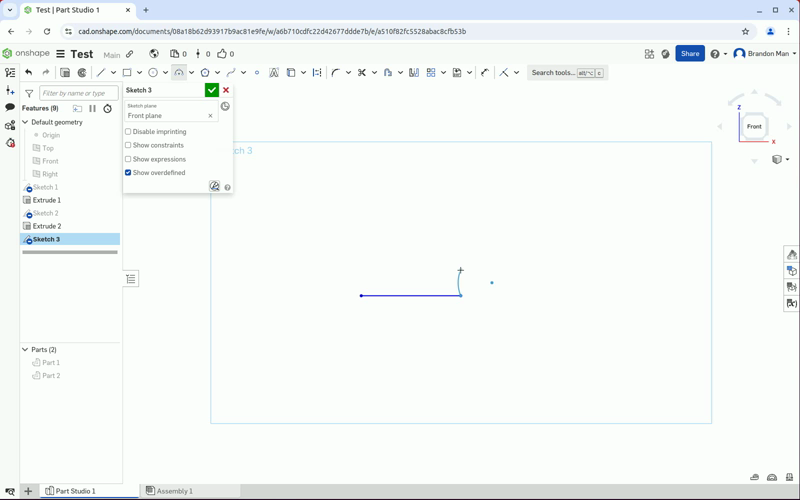
click(460, 269)
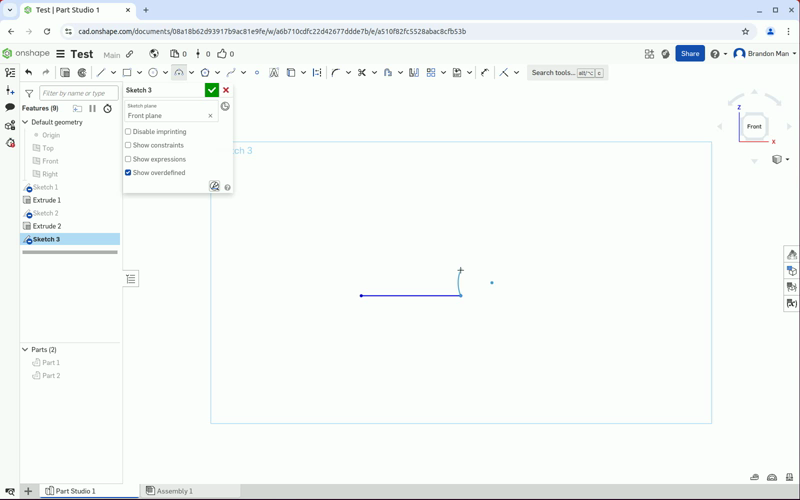
mouse_move(447, 282)
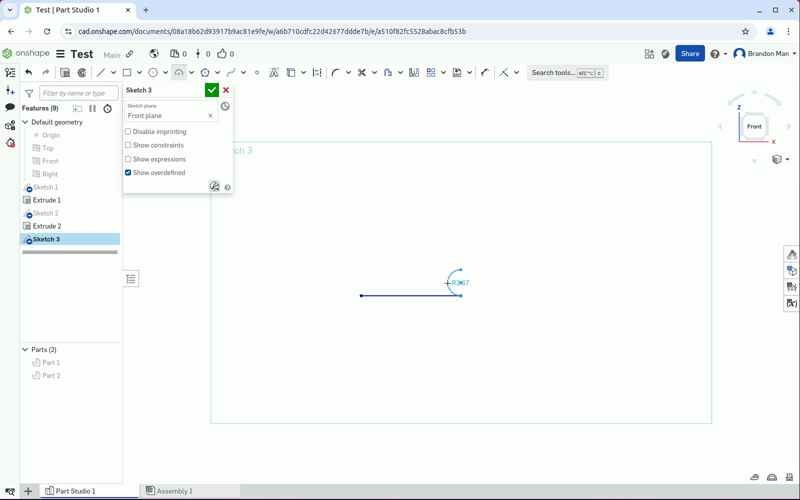
click(447, 282)
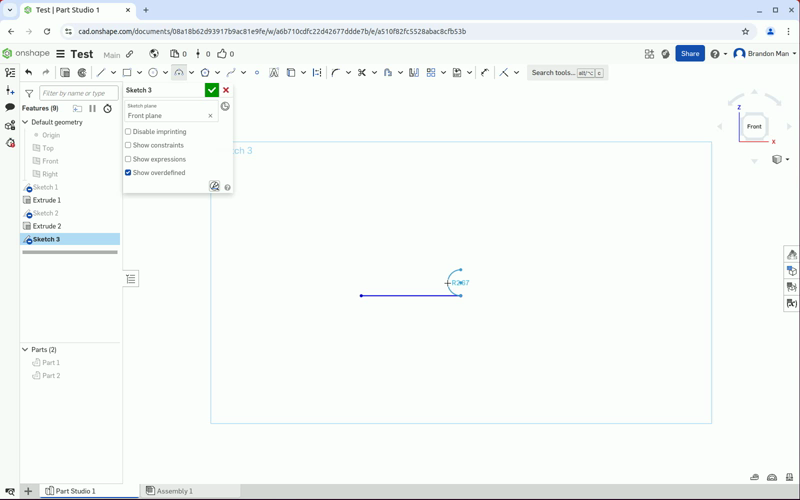
key_up(shift)
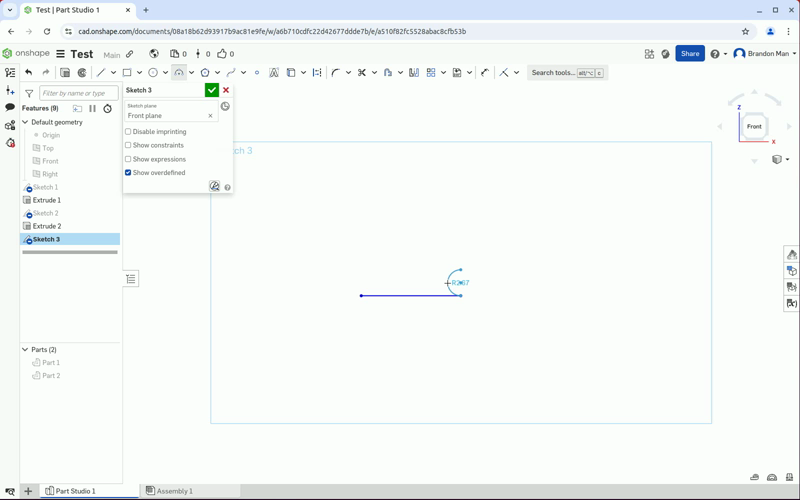
key(esc)
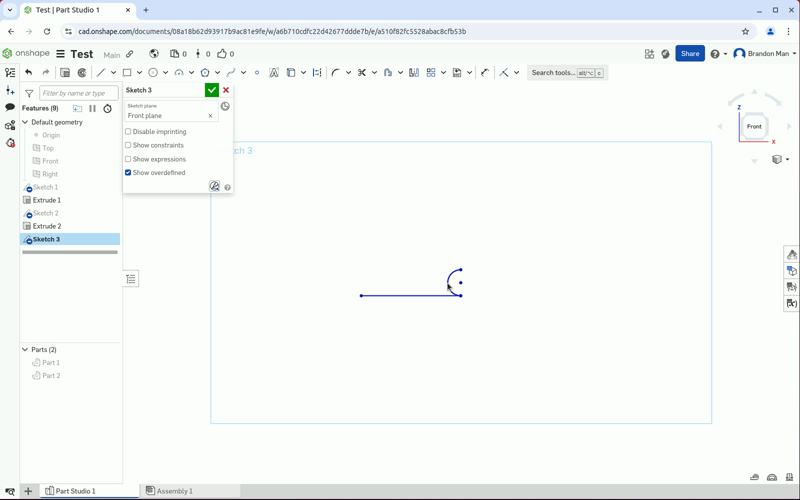
key(l)
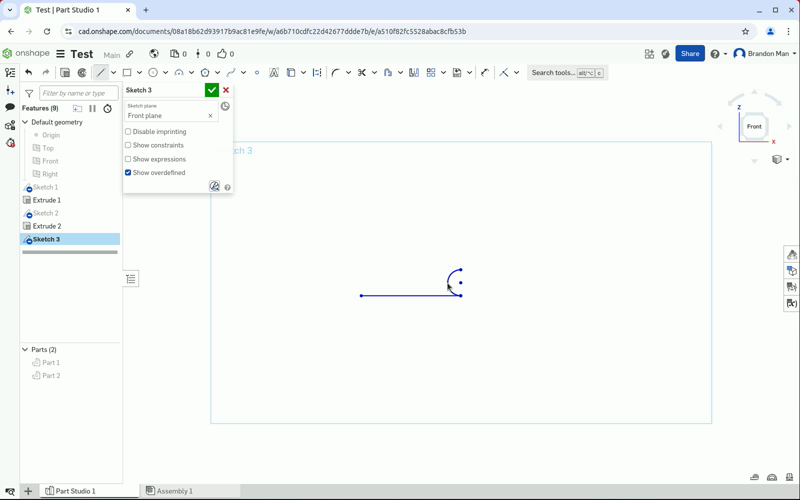
mouse_move(460, 269)
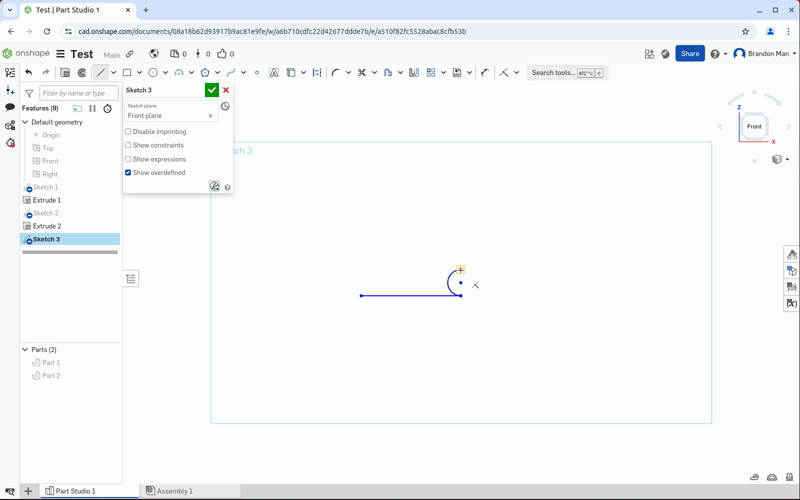
click(460, 269)
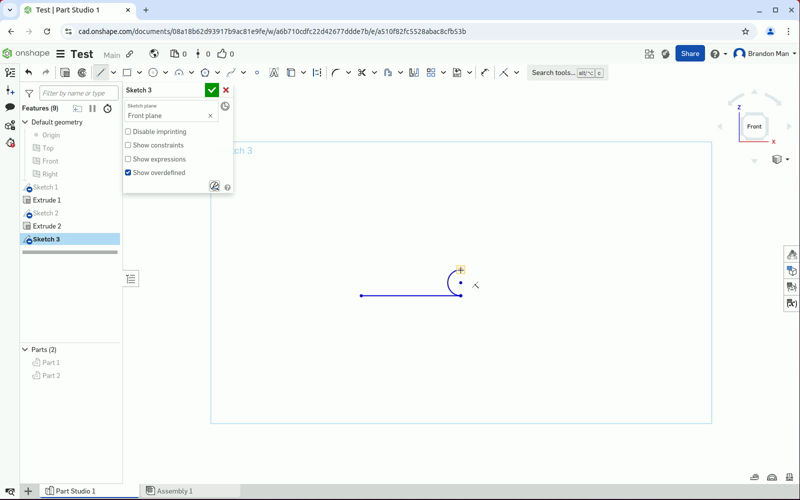
key_down(shift)
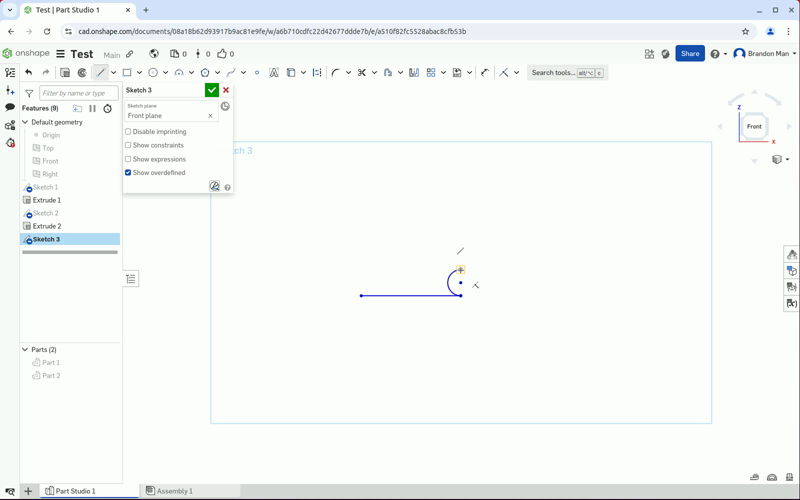
mouse_move(361, 269)
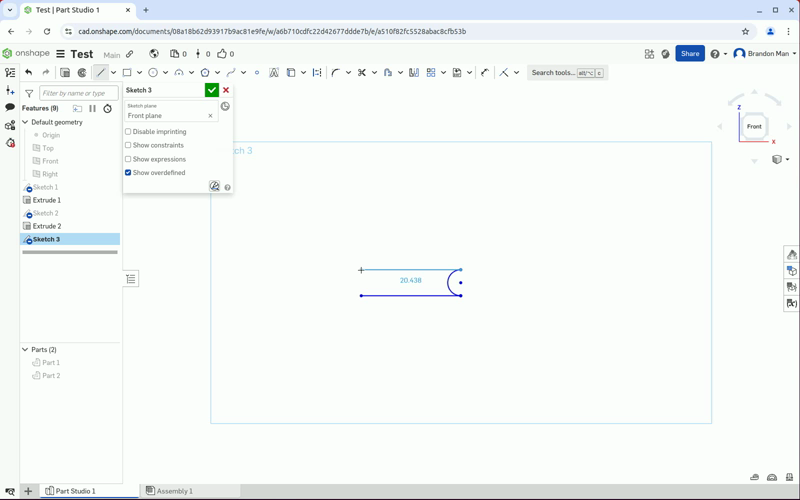
click(361, 269)
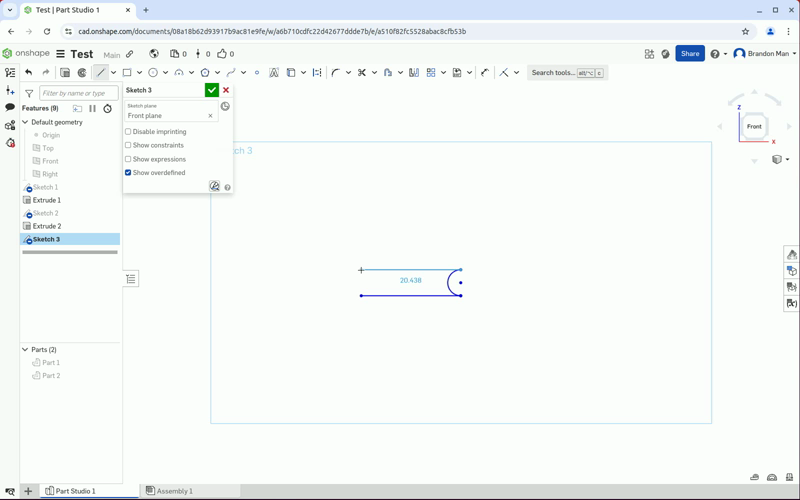
key_up(shift)
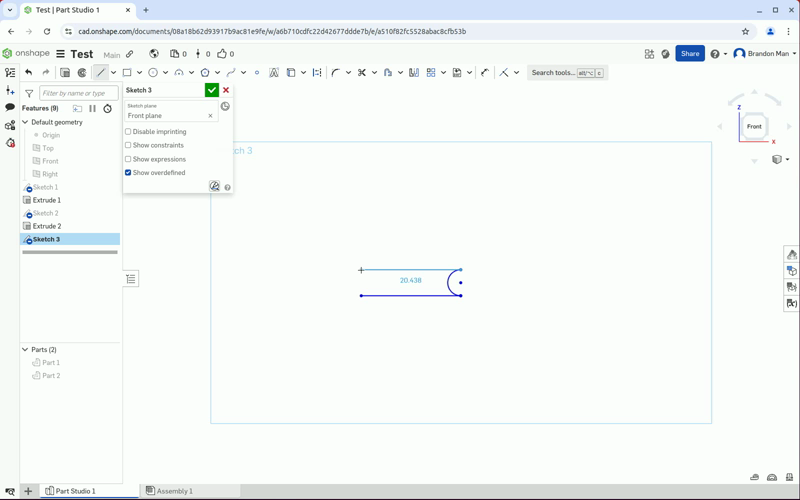
key(esc)
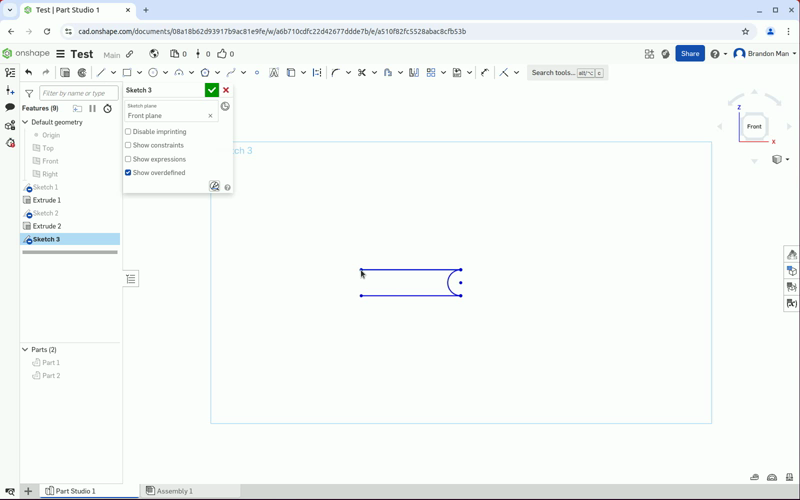
key(a)
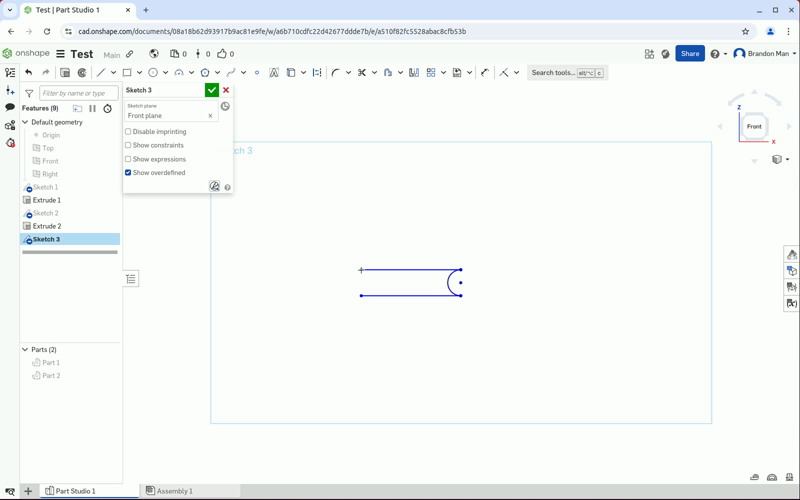
mouse_move(361, 269)
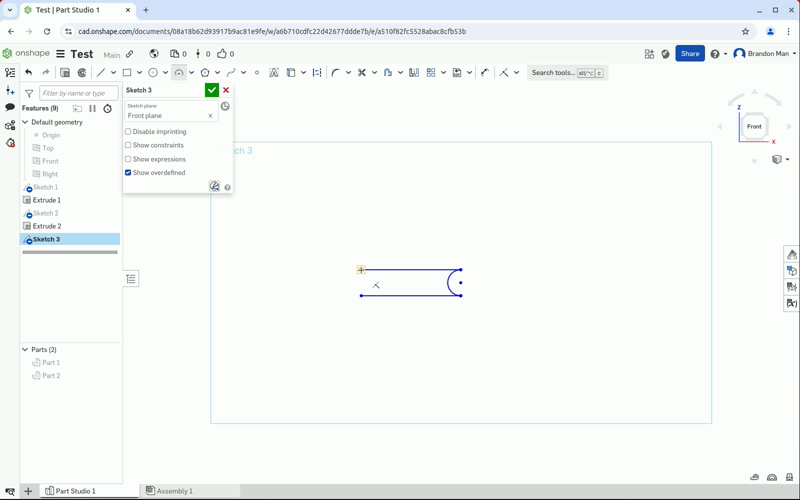
click(361, 269)
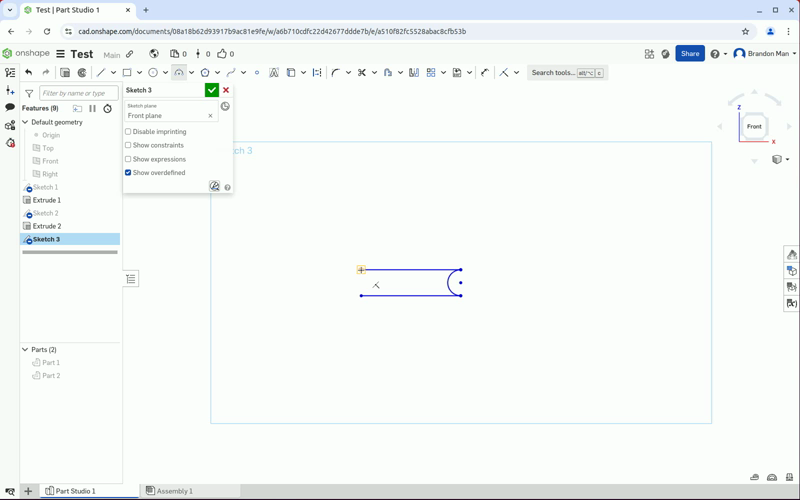
mouse_move(361, 295)
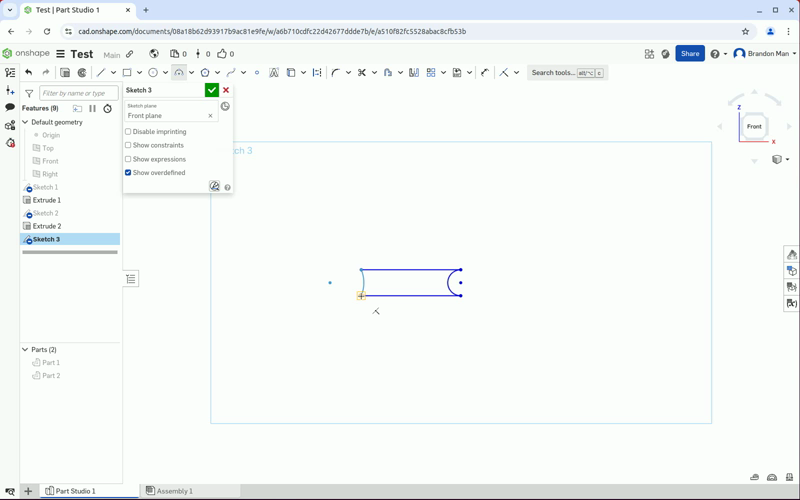
click(361, 295)
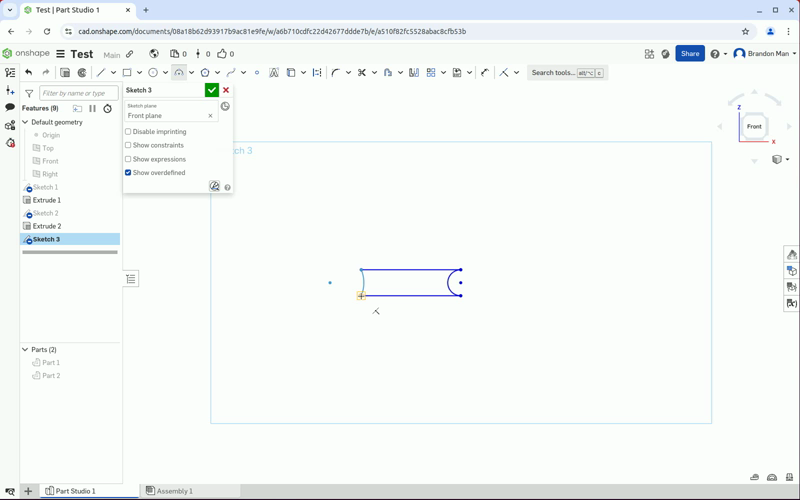
key_down(shift)
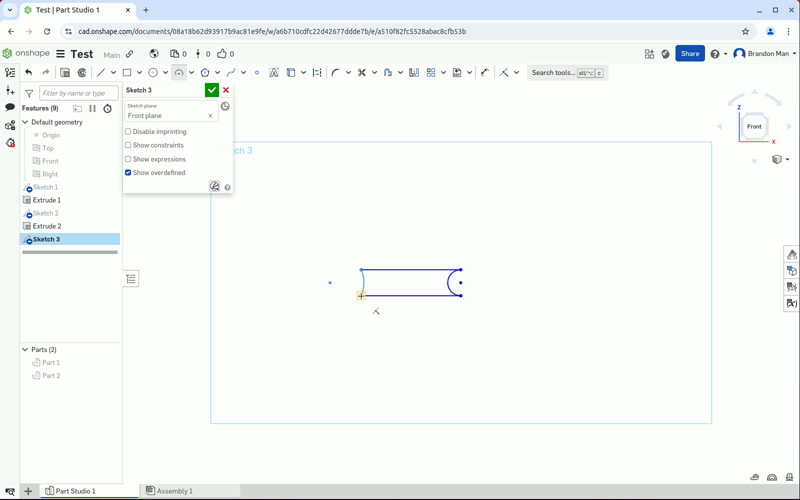
mouse_move(374, 282)
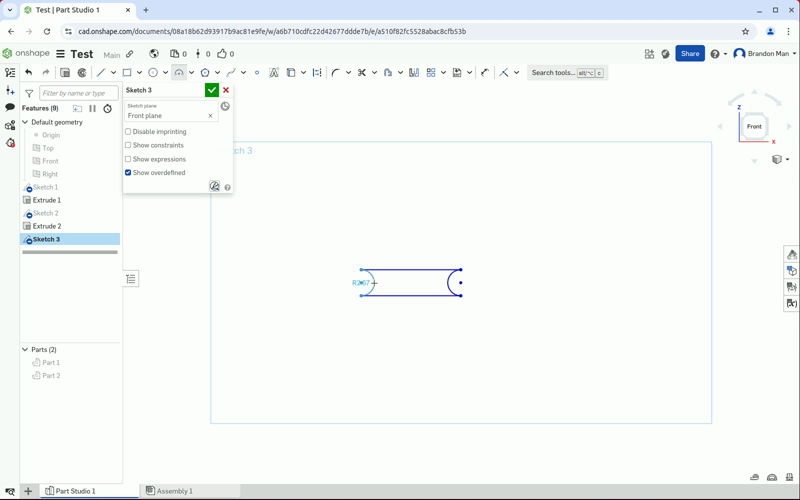
click(374, 282)
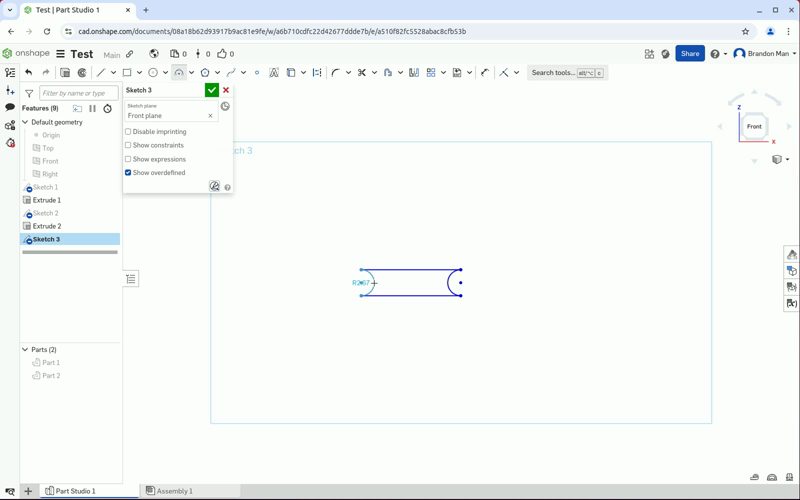
key_up(shift)
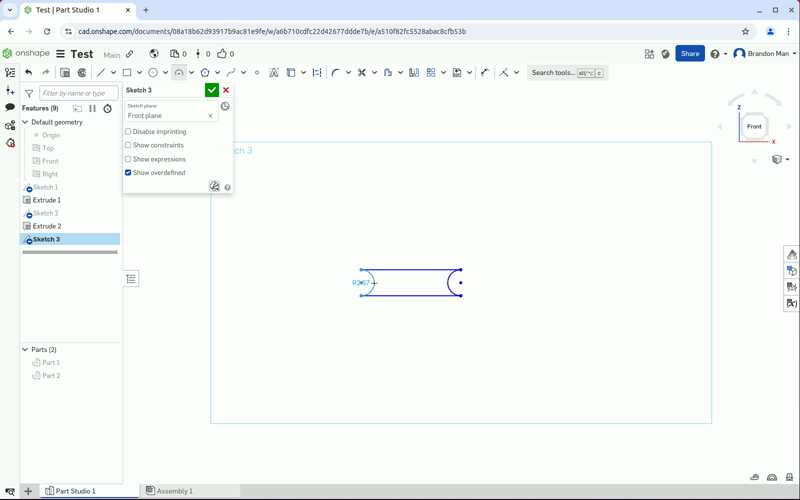
key(esc)
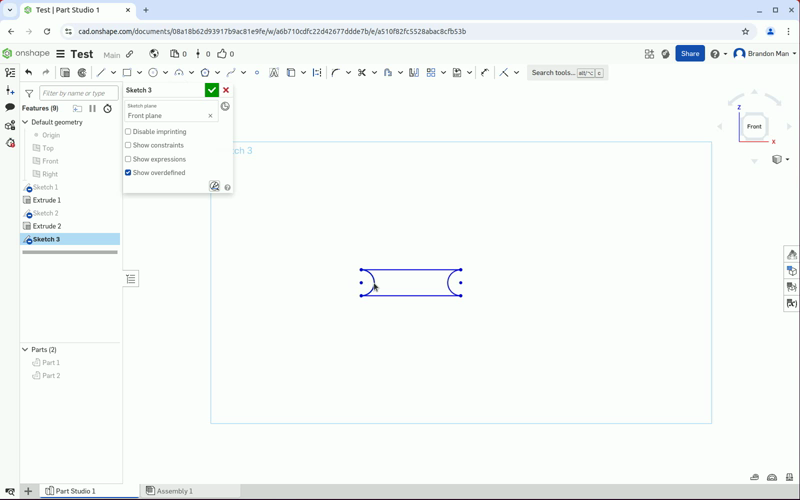
mouse_move(381, 272)
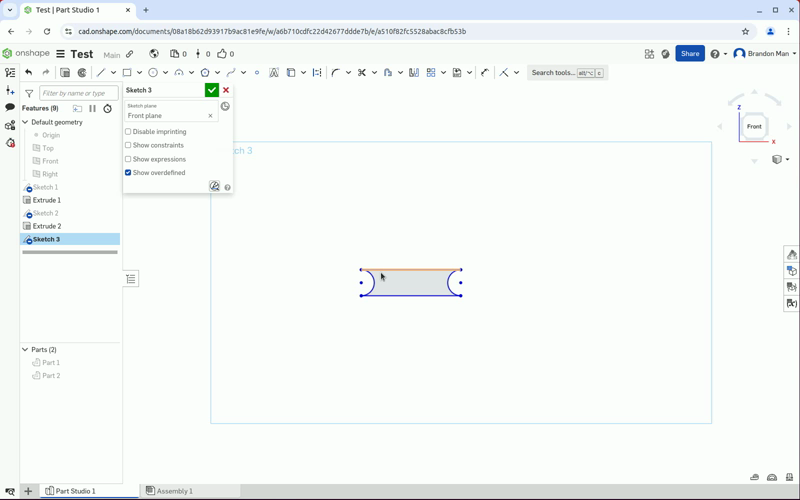
scroll(6)
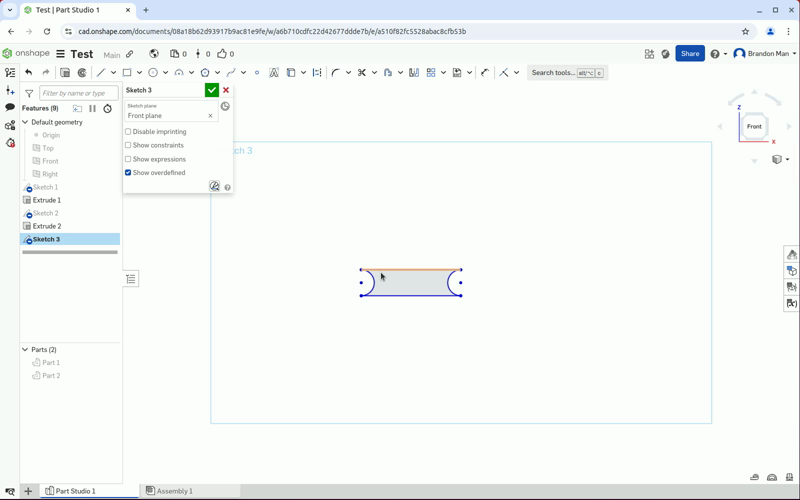
scroll(6)
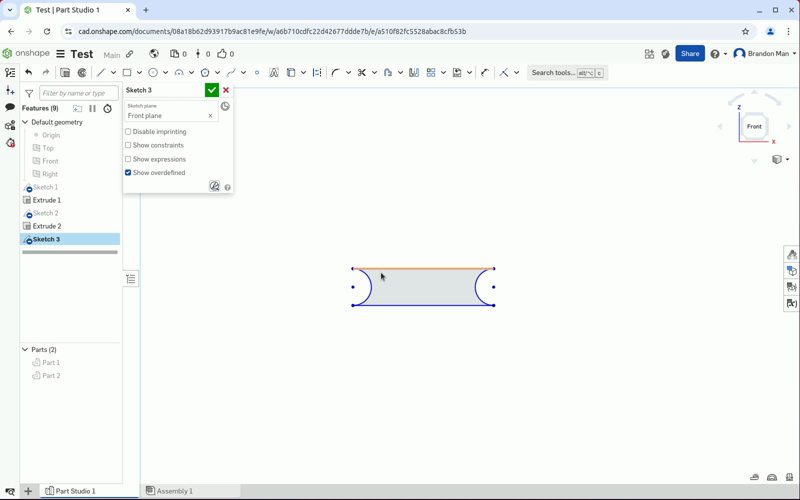
scroll(6)
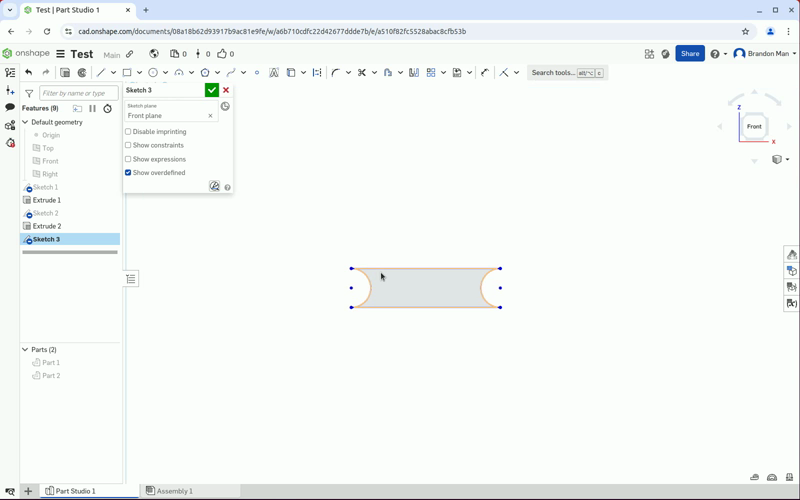
scroll(6)
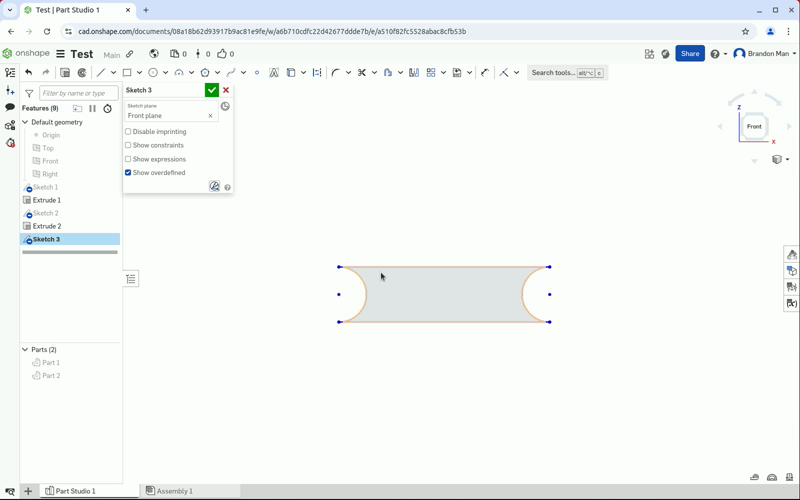
scroll(6)
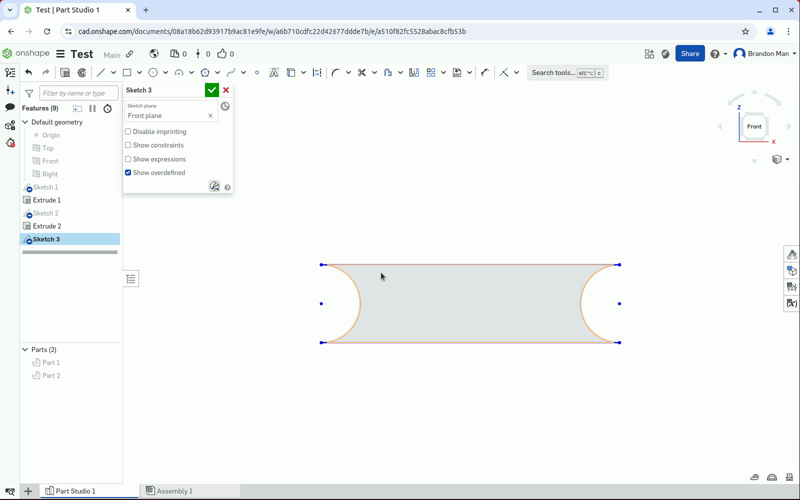
scroll(6)
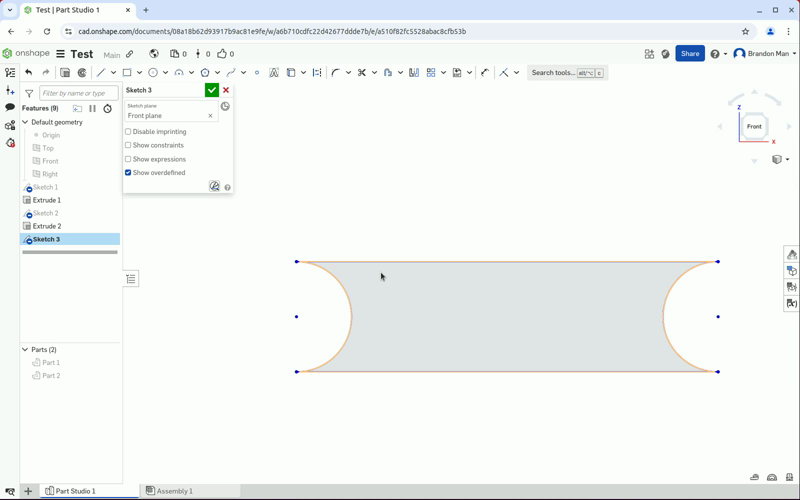
scroll(6)
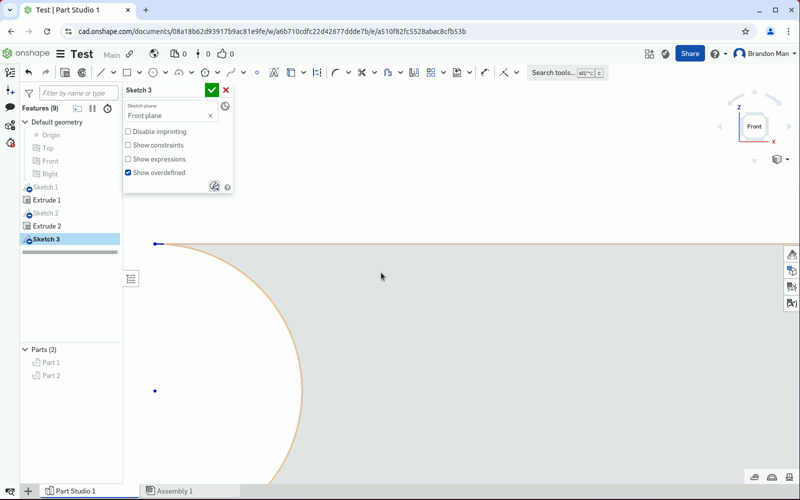
click(381, 272)
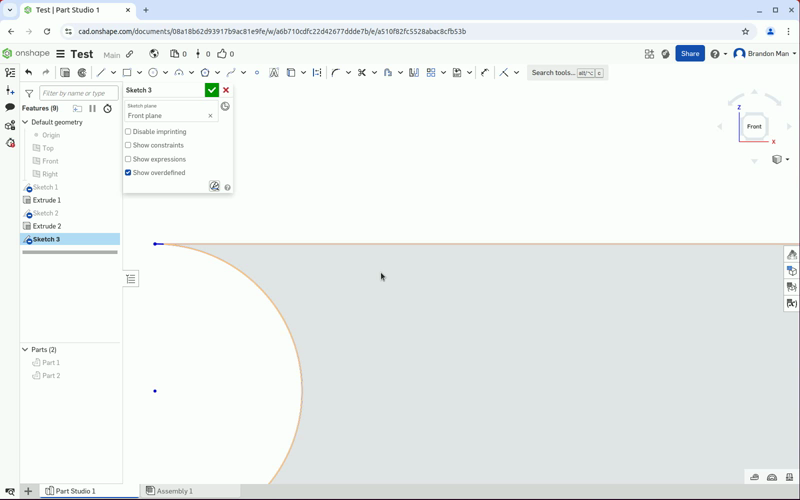
scroll(-6)
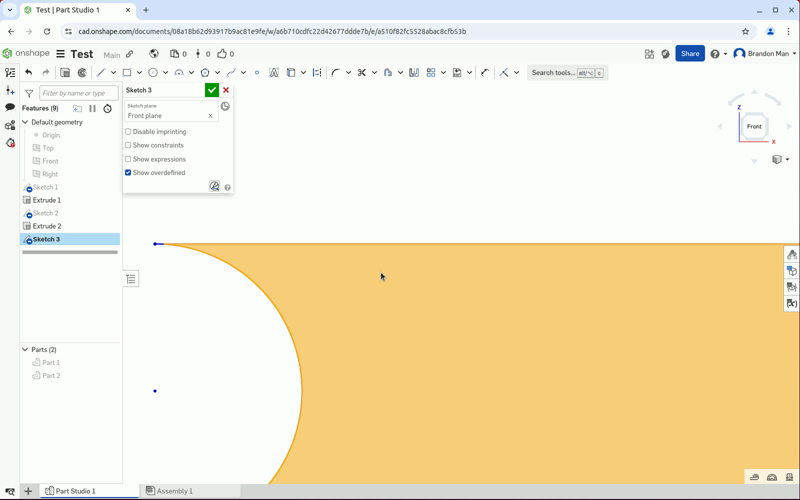
scroll(-6)
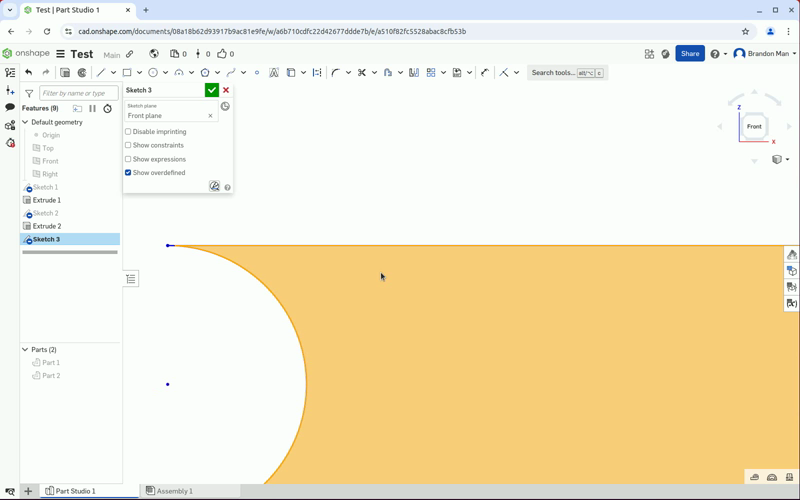
scroll(-6)
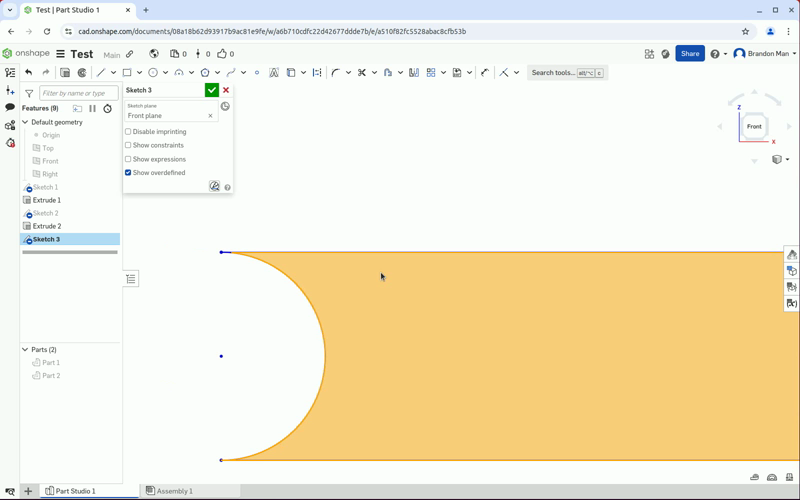
scroll(-6)
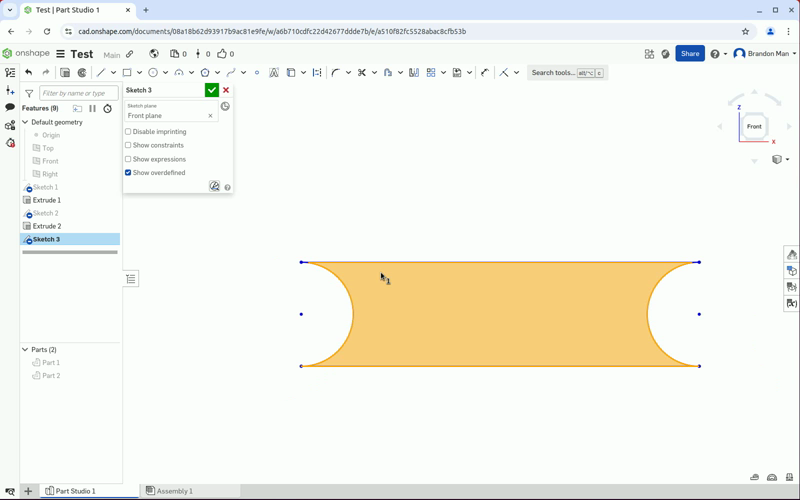
scroll(-6)
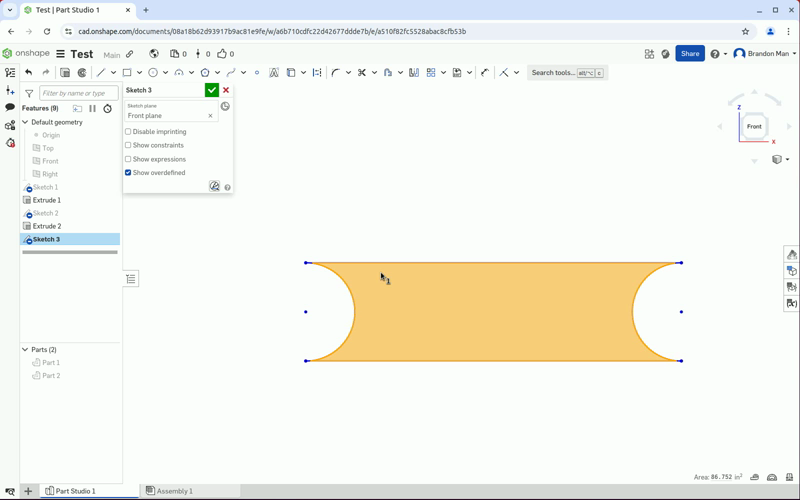
scroll(-6)
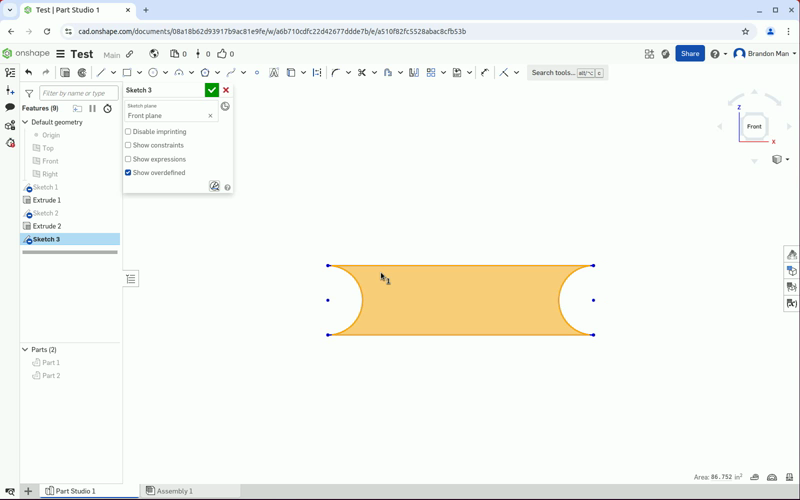
scroll(-6)
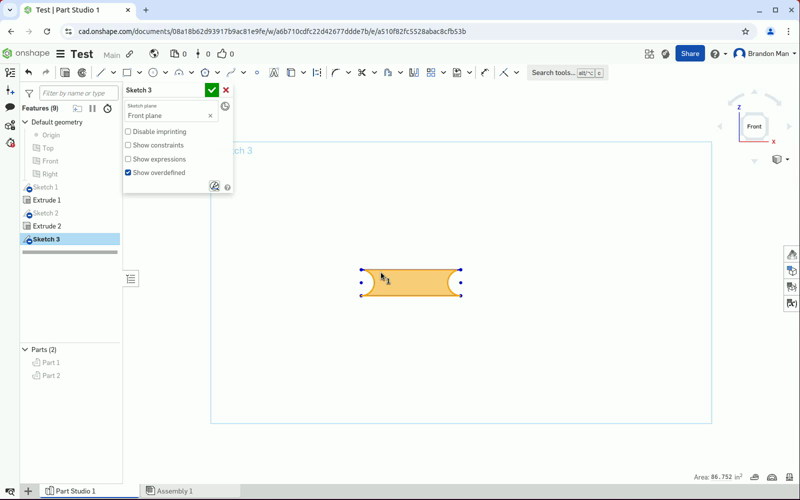
mouse_move(73, 352)
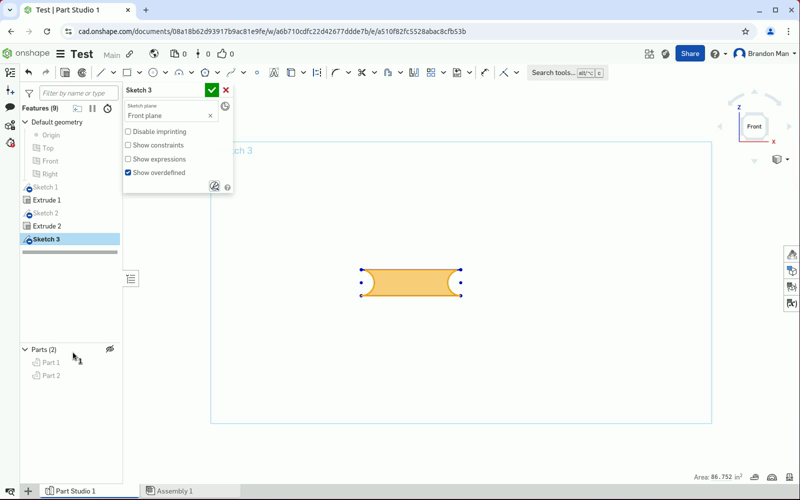
key(shift+y)
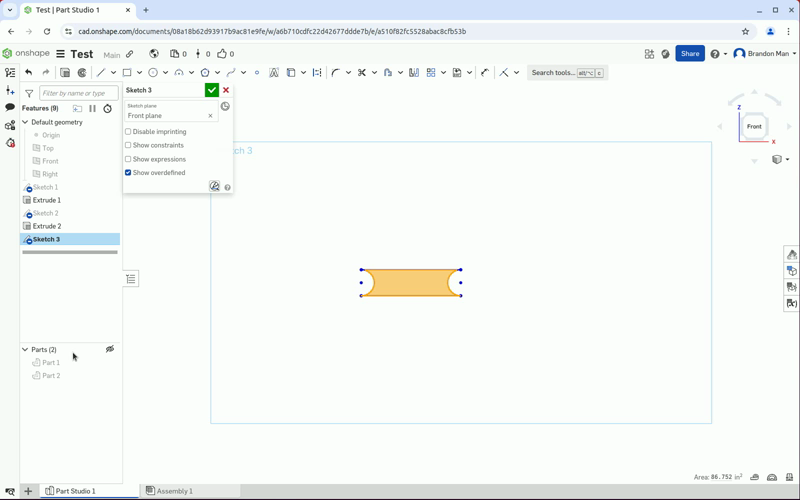
key(shift+e)
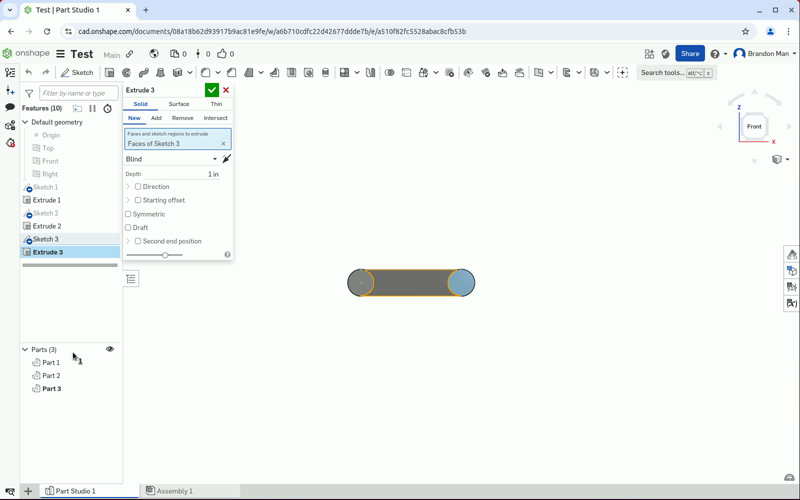
mouse_move(143, 106)
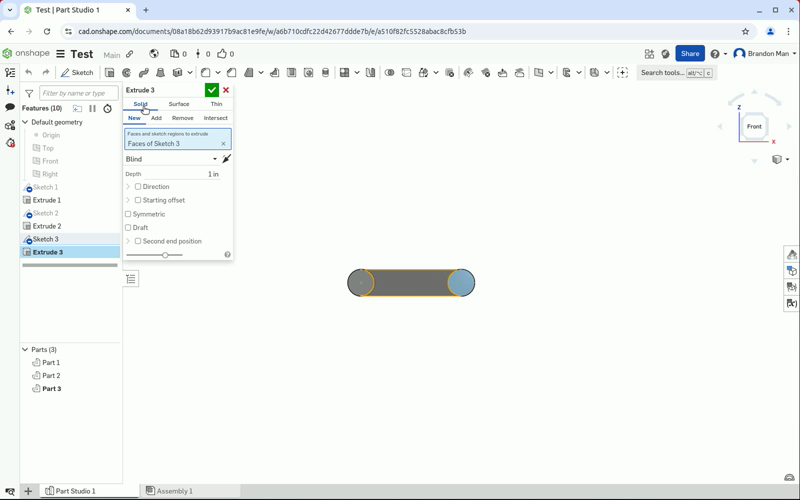
click(143, 106)
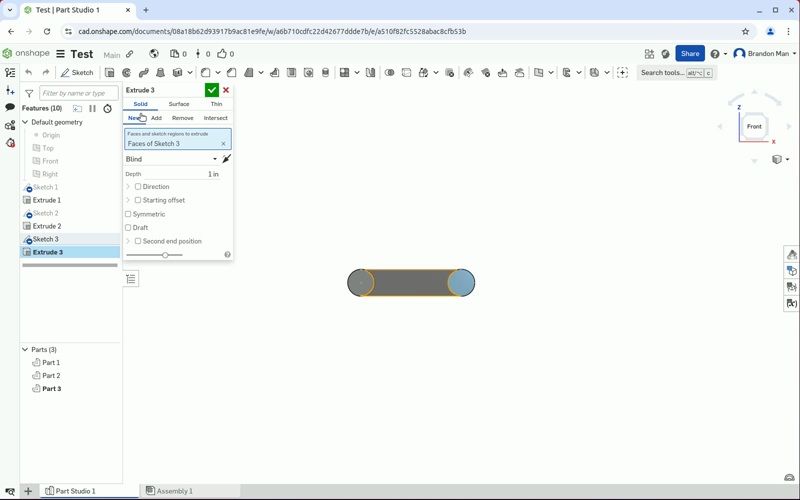
mouse_move(137, 120)
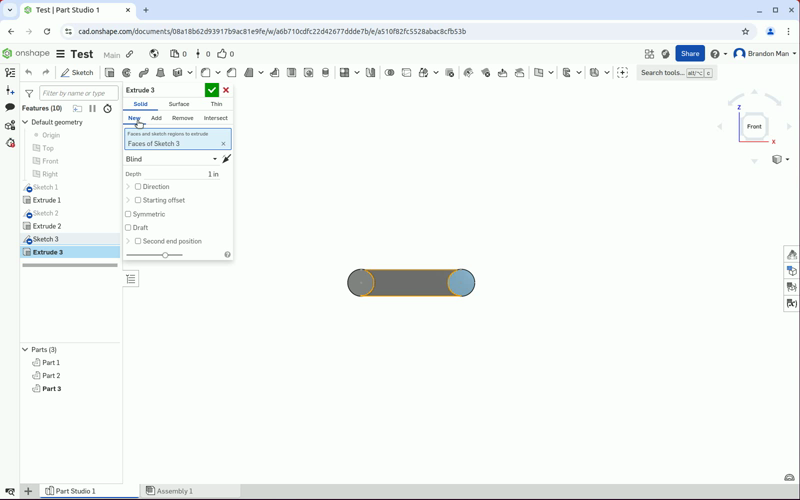
click(137, 120)
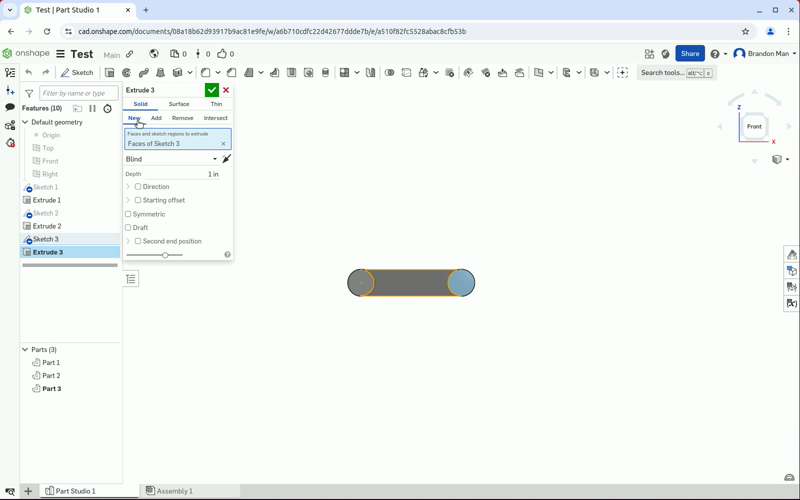
key(tab, 4)
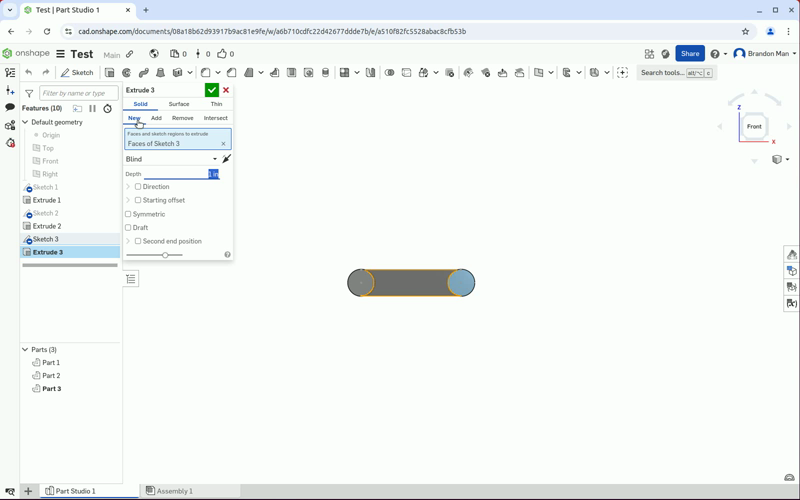
text(4.092)
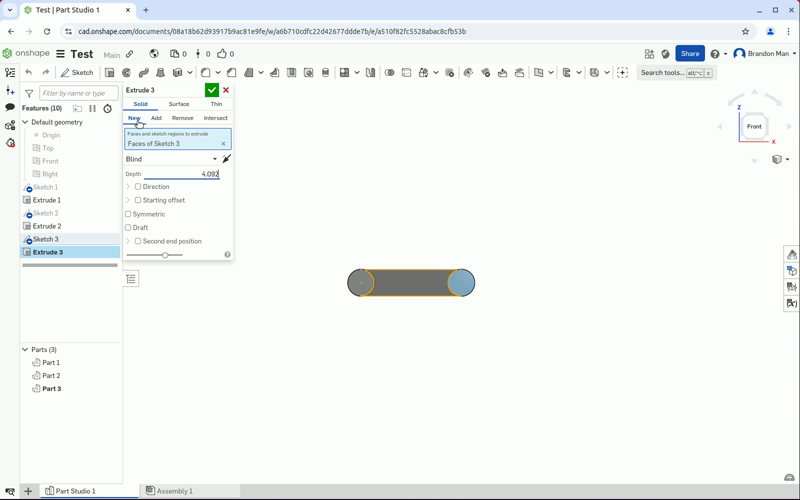
key(enter)
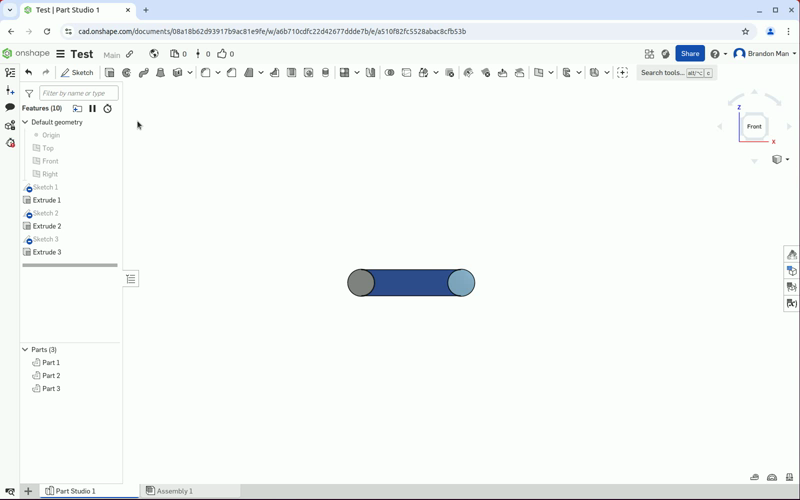
key(shift+h)
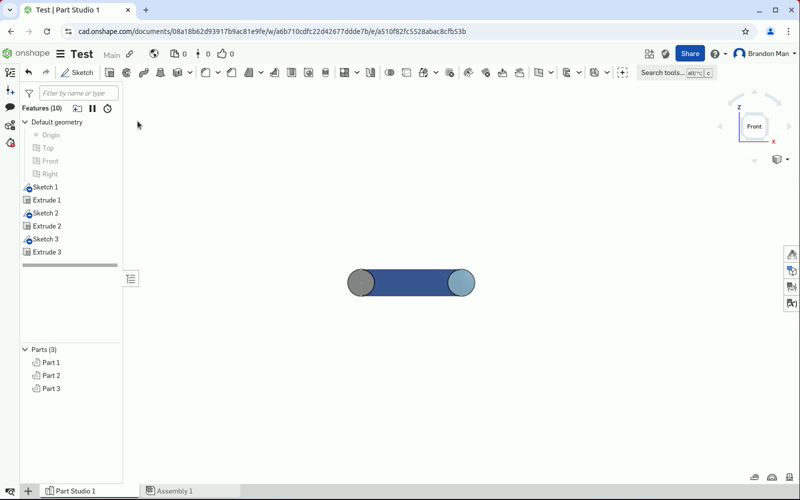
key(shift+h)
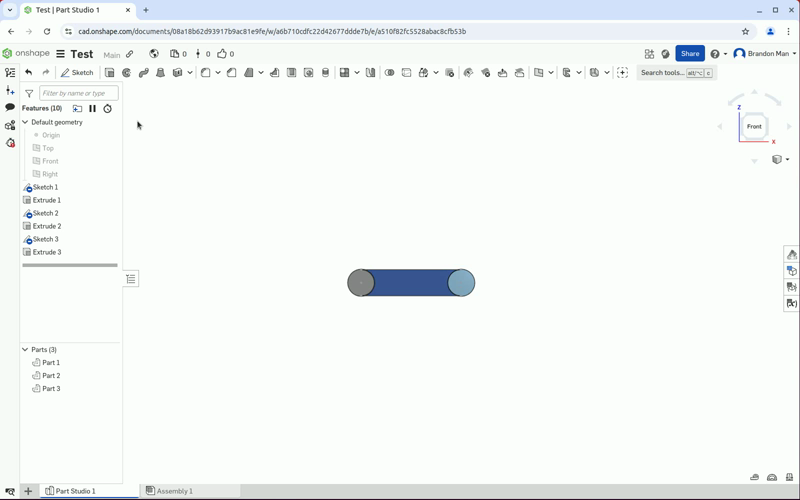
key(shift+7)
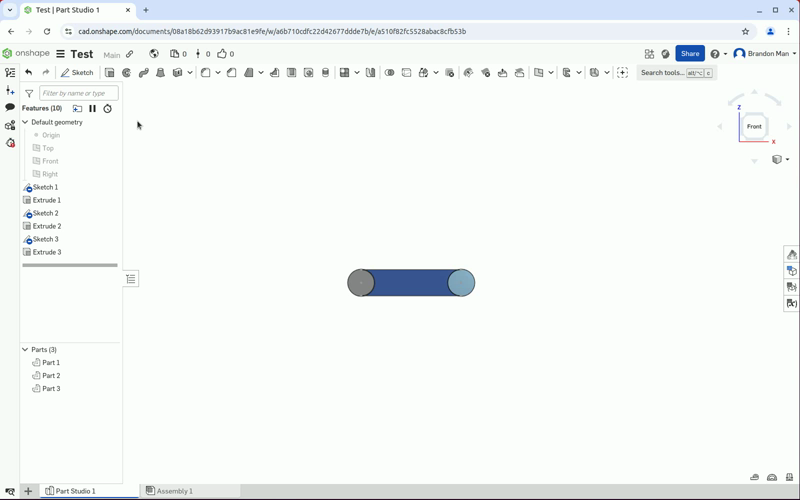
key(left, 2)
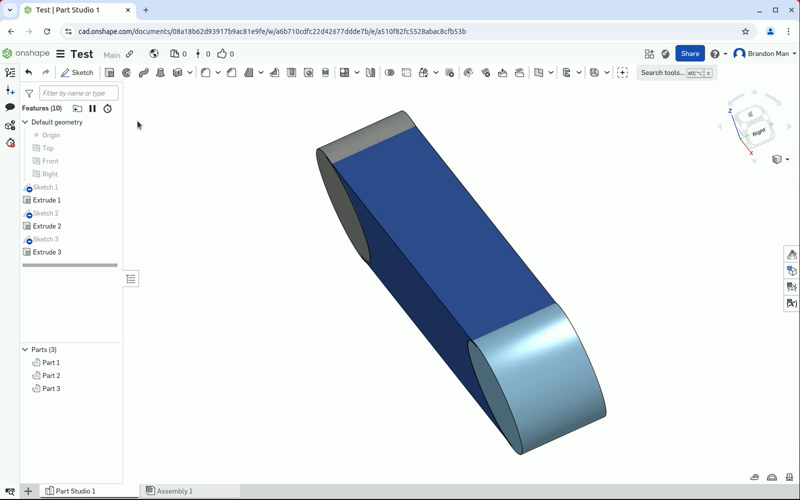
key(down, 2)
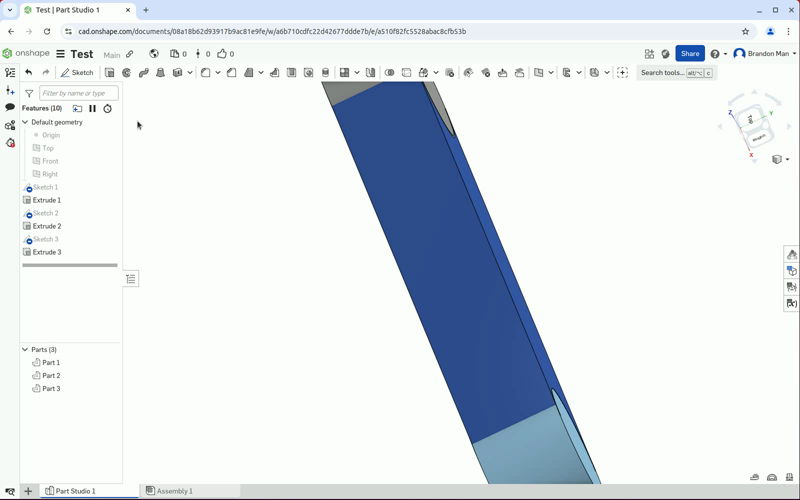
key(up, 2)
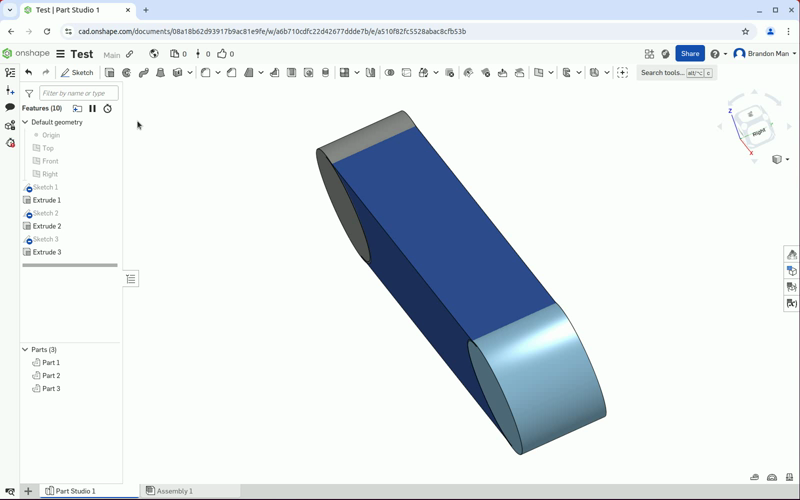
key(right, 2)
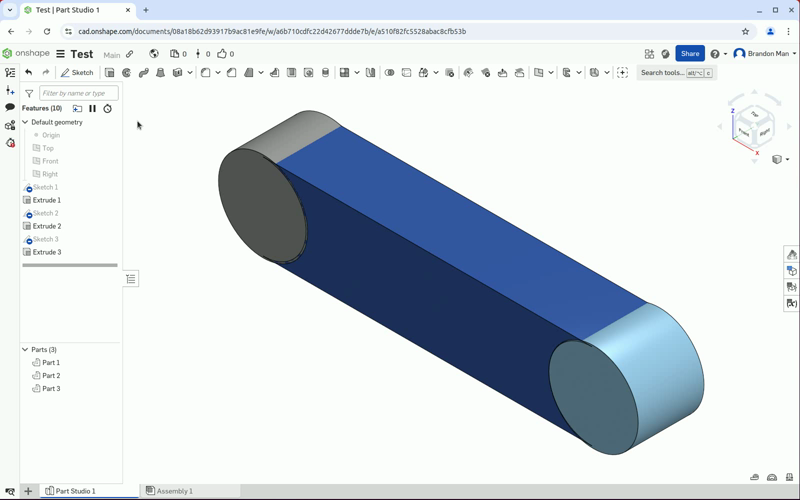
mouse_move(73, 189)
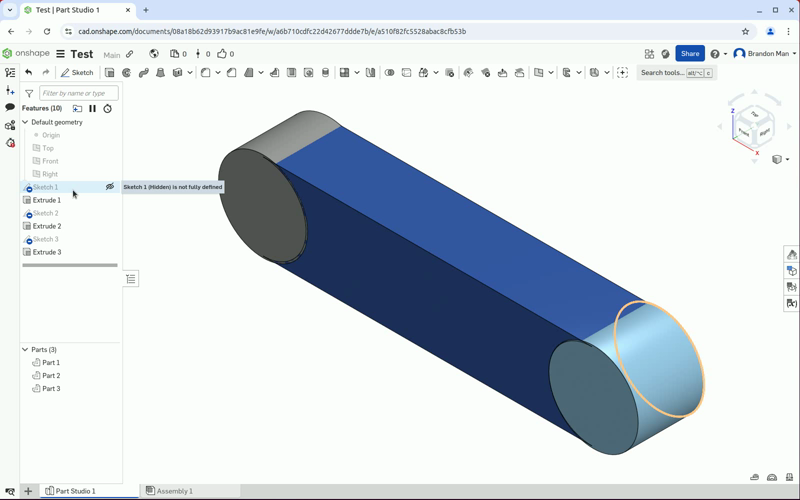
click(73, 189)